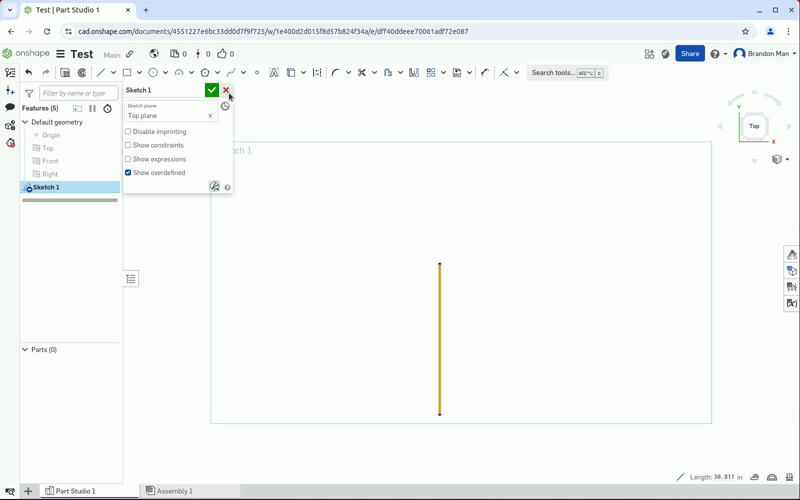
key(shift+h)
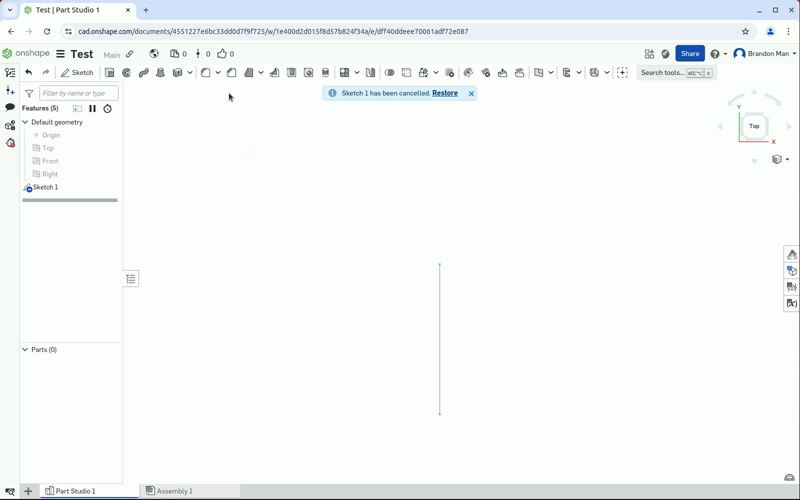
key(shift+s)
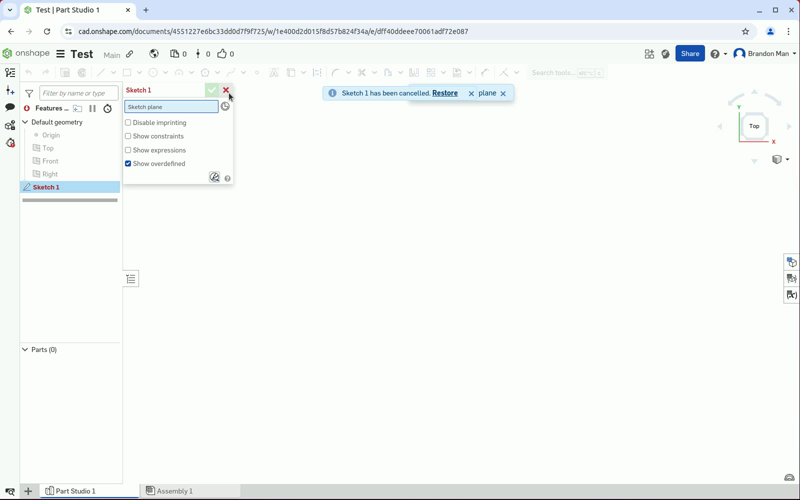
mouse_move(73, 150)
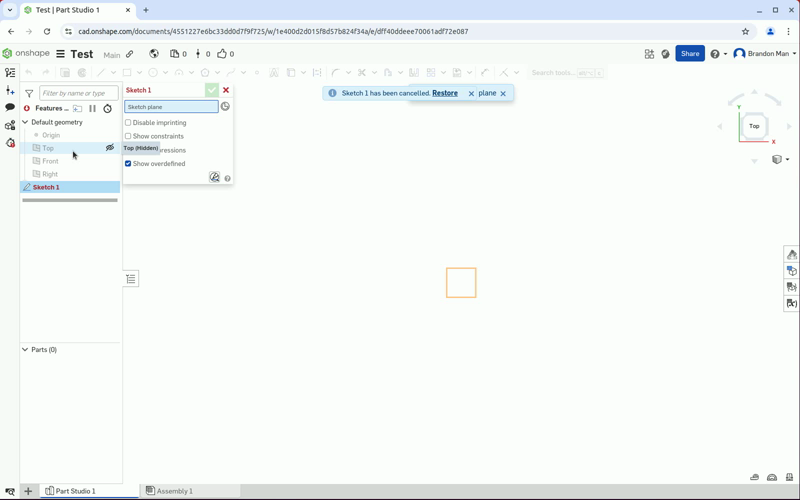
click(73, 150)
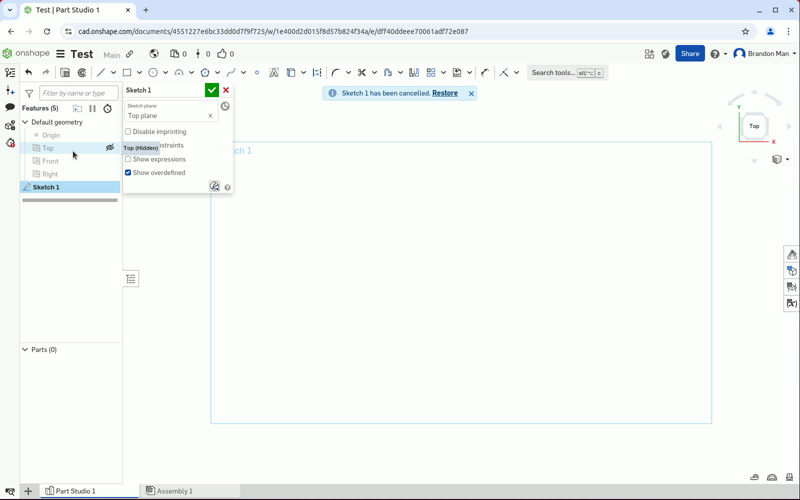
mouse_move(73, 352)
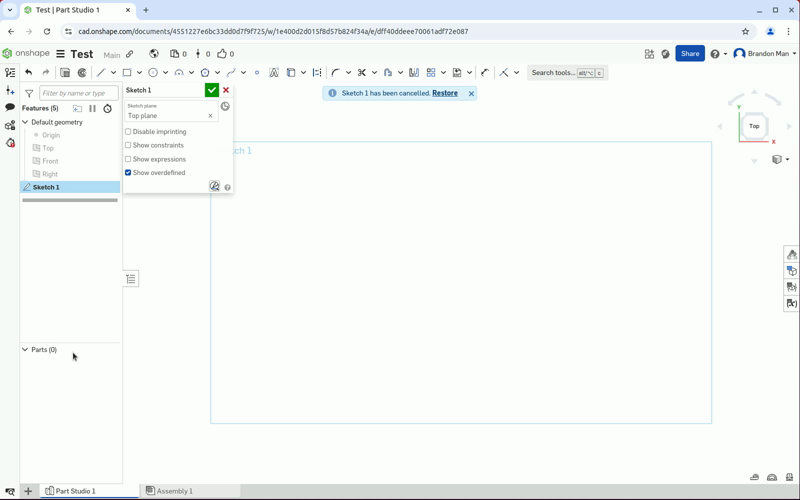
key(y)
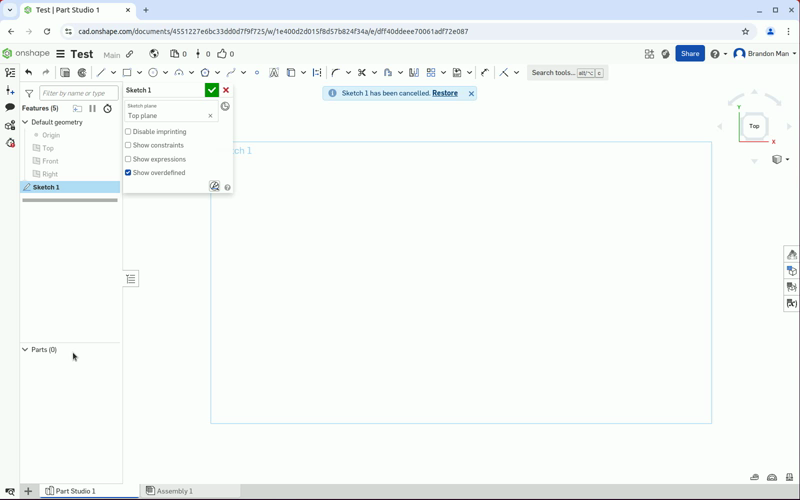
key(l)
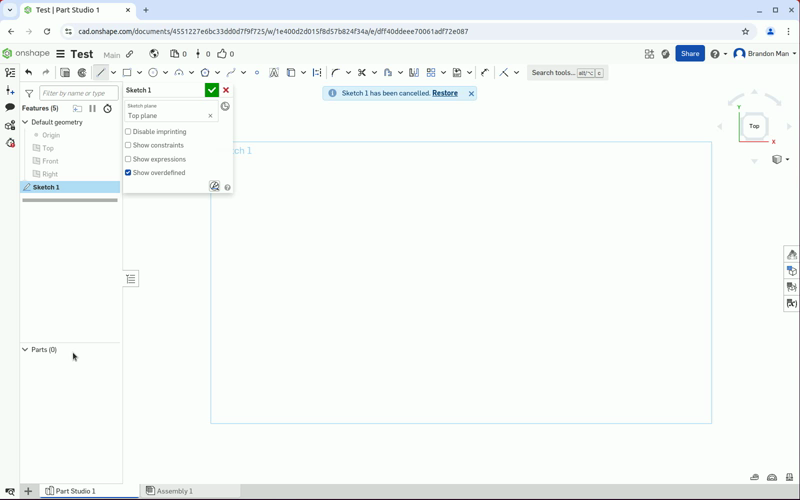
key_down(shift)
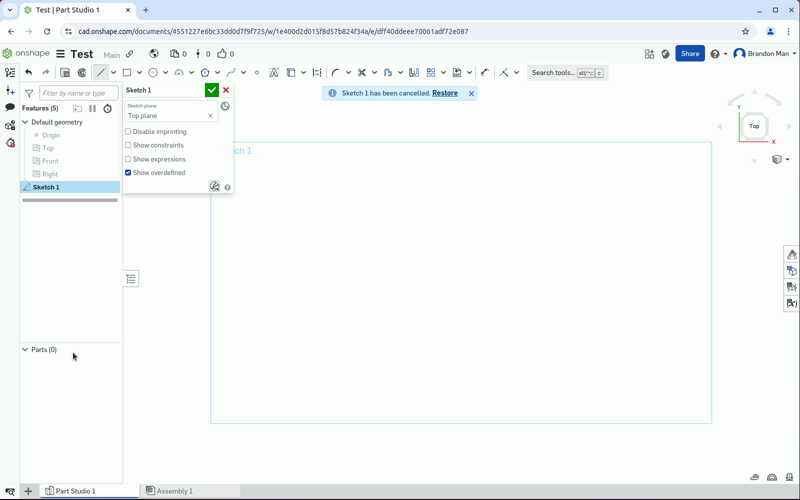
mouse_move(460, 282)
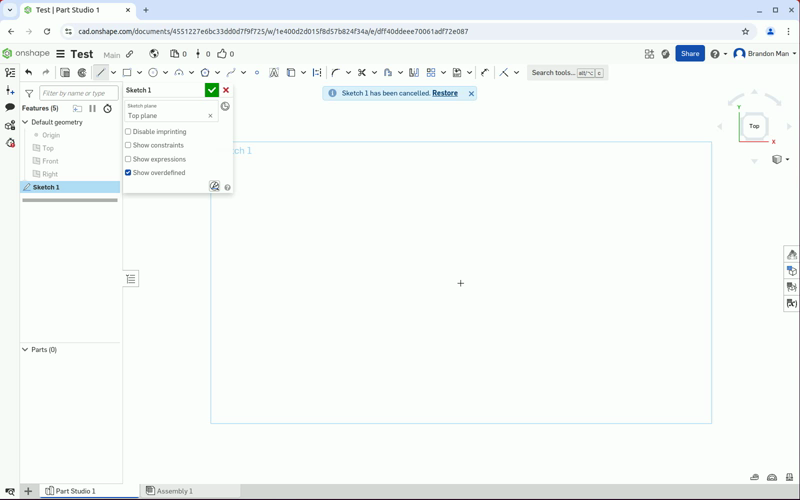
click(460, 282)
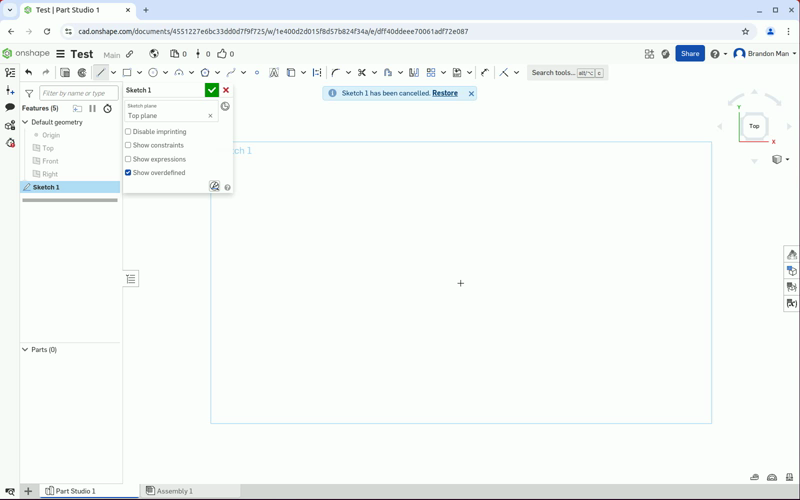
key_up(shift)
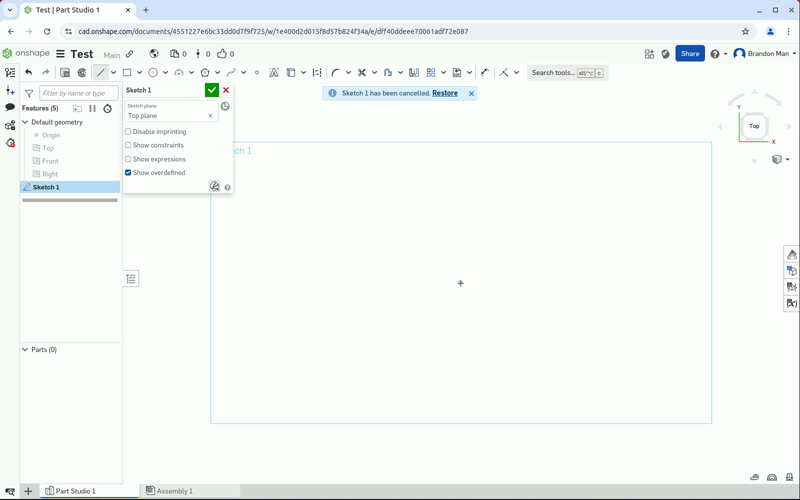
key_down(shift)
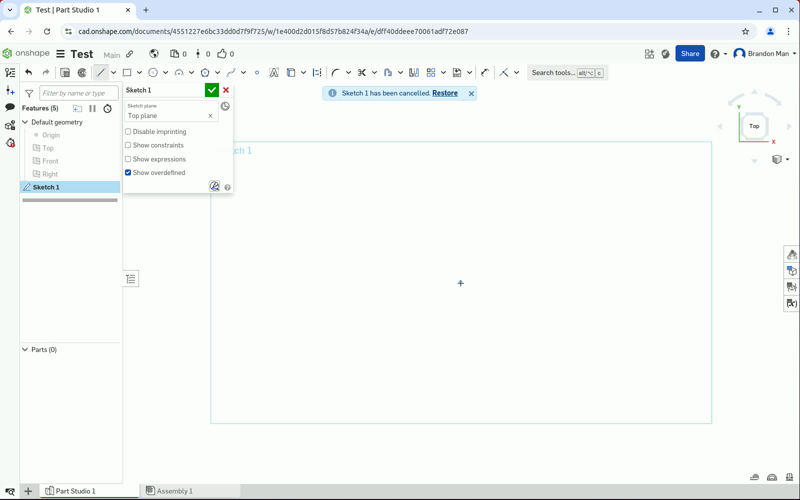
mouse_move(490, 282)
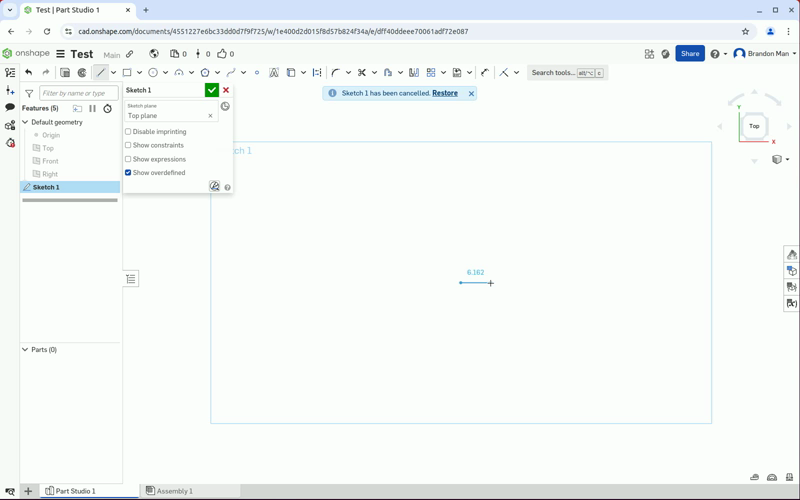
mouse_move(517, 282)
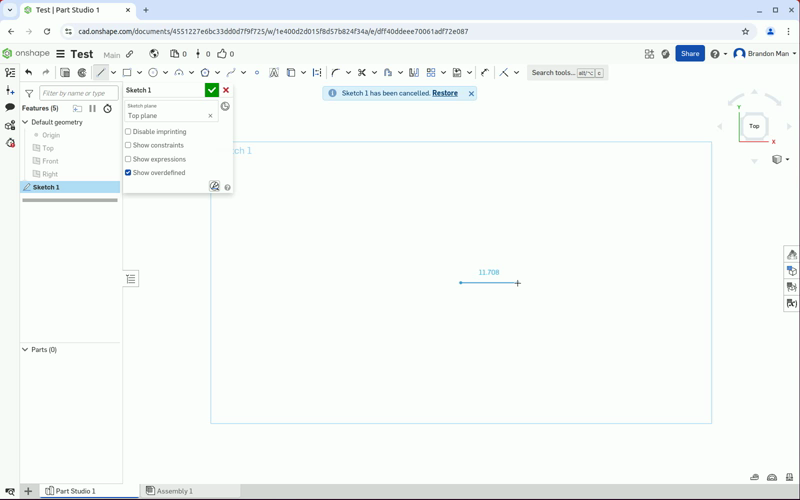
click(517, 282)
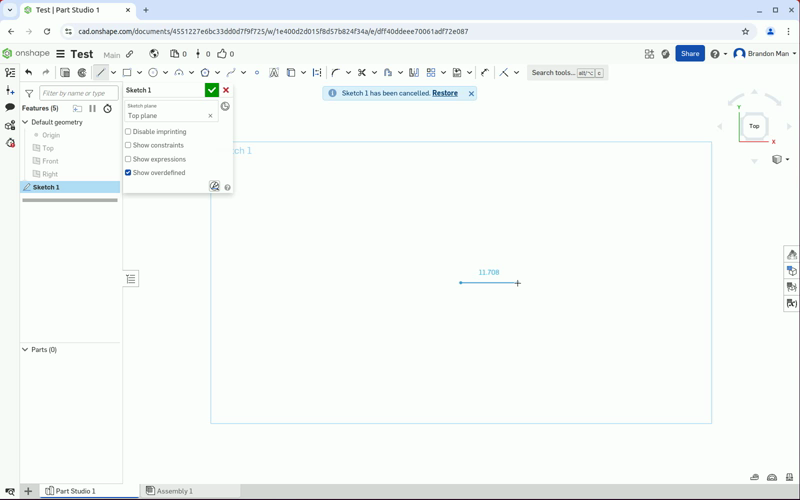
key_up(shift)
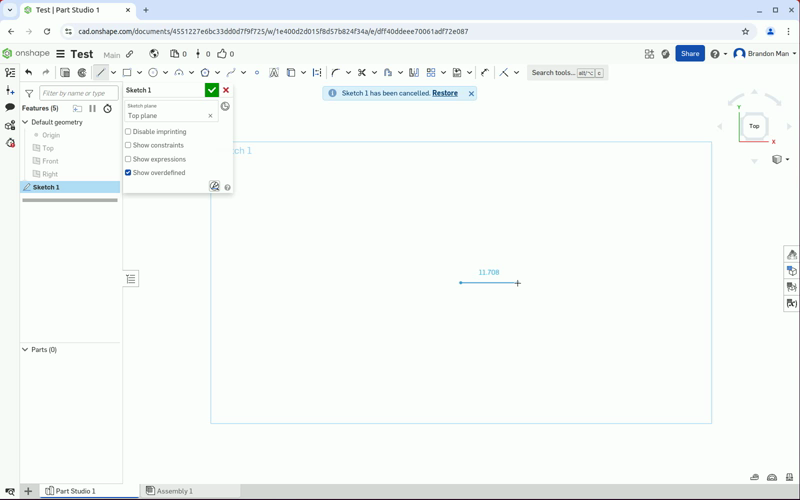
key_down(shift)
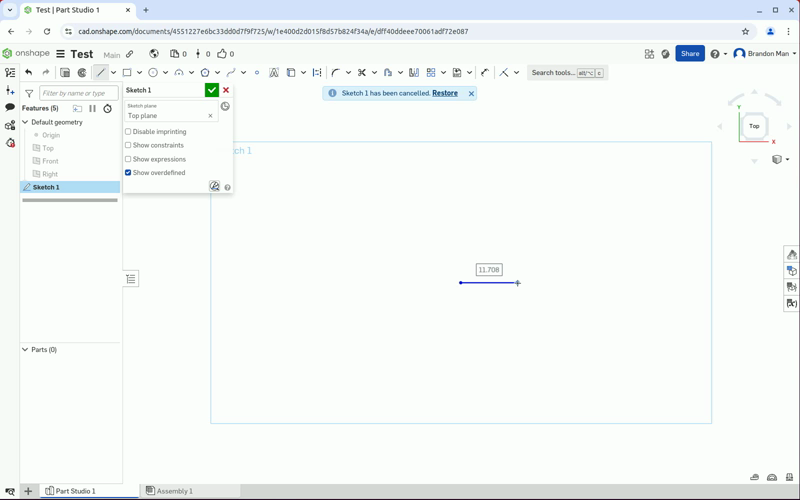
mouse_move(547, 282)
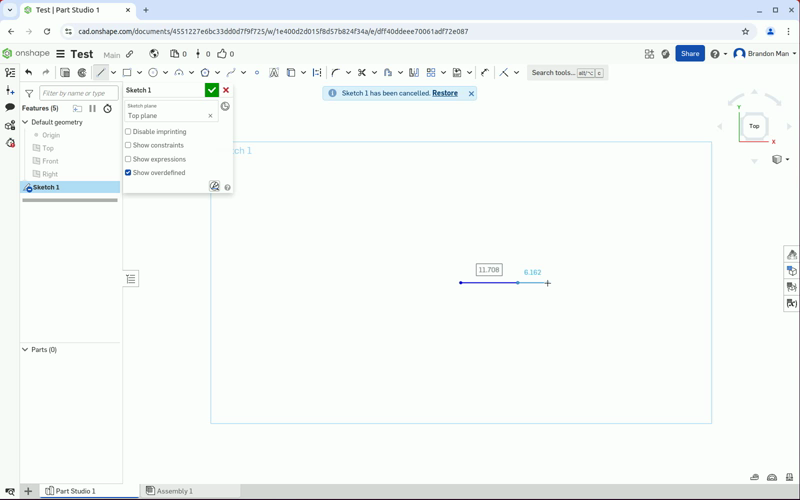
mouse_move(517, 245)
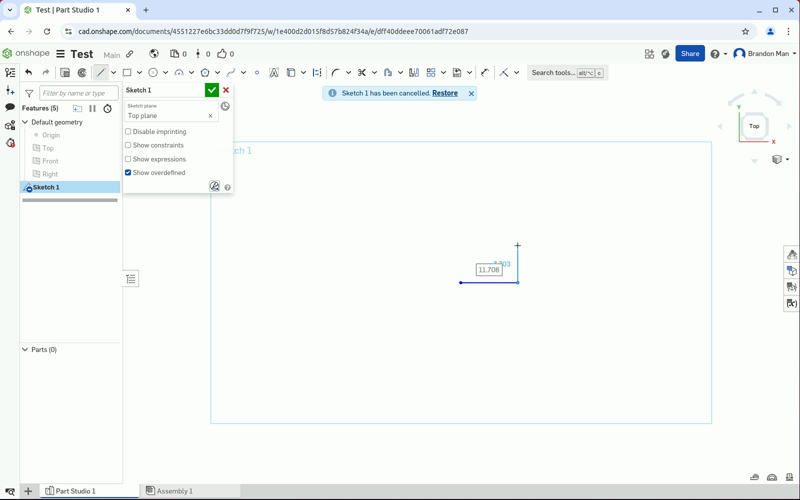
click(517, 245)
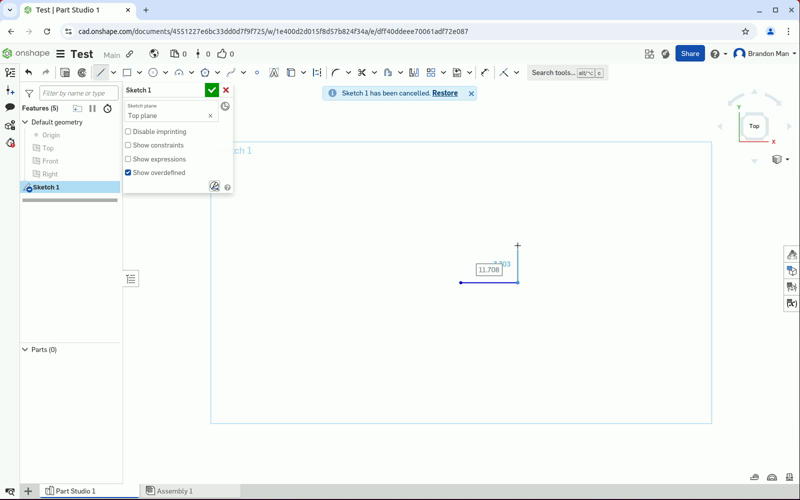
key_up(shift)
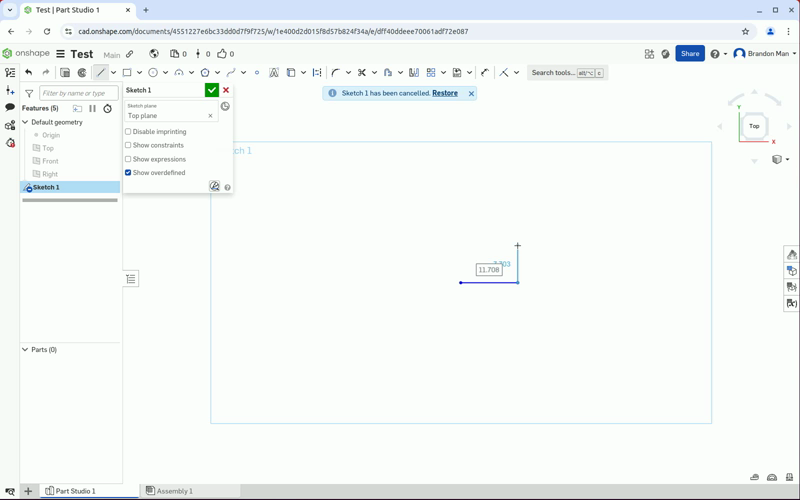
key_down(shift)
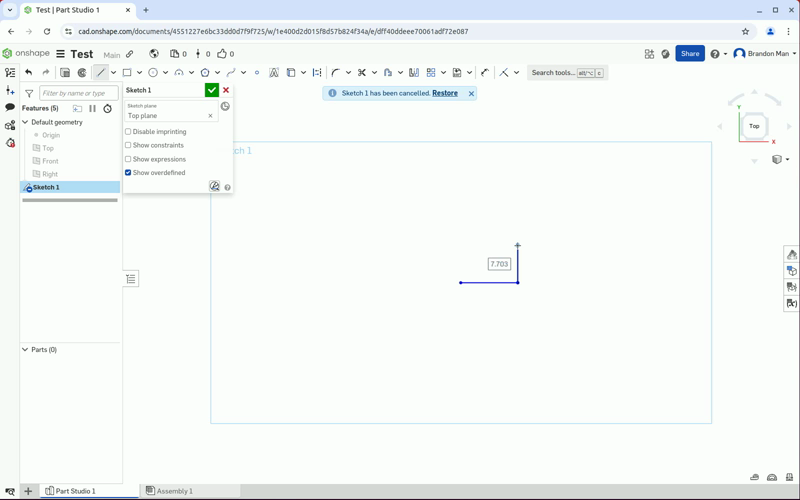
mouse_move(547, 245)
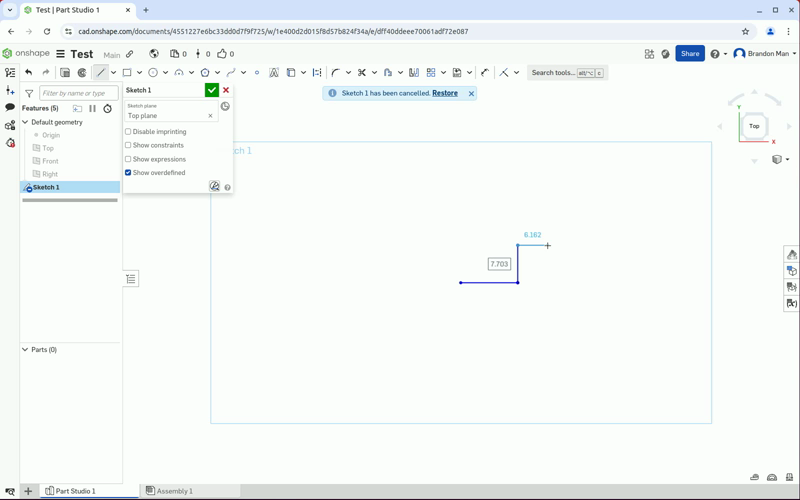
mouse_move(573, 245)
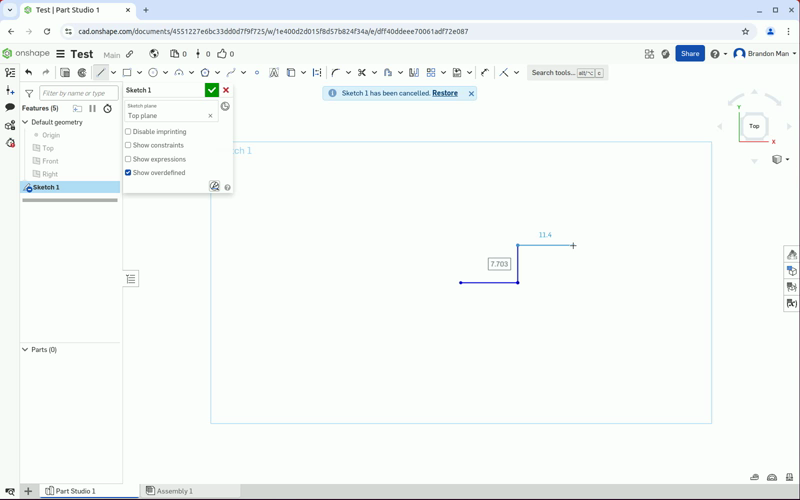
click(573, 245)
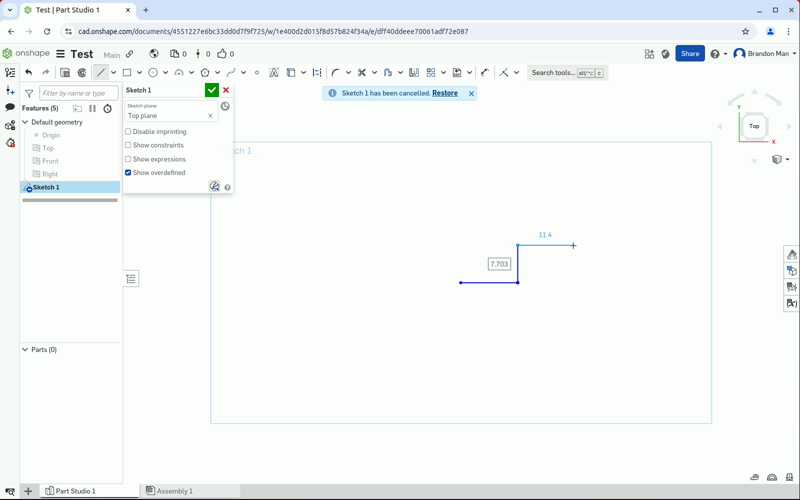
key_up(shift)
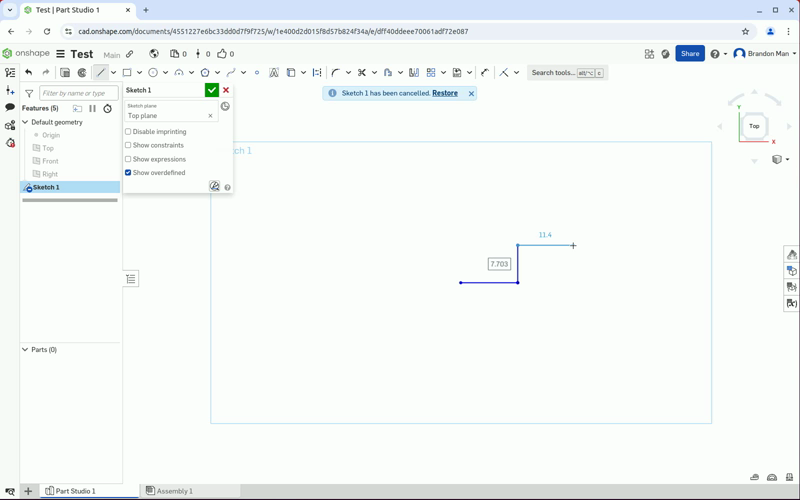
key_down(shift)
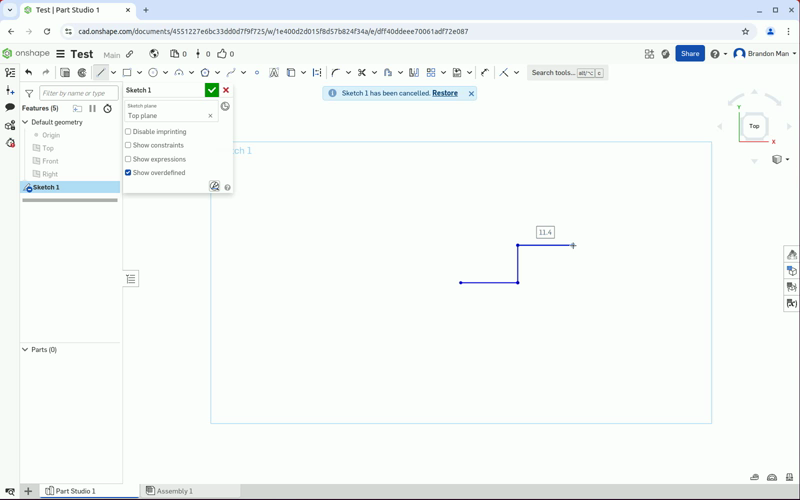
mouse_move(589, 245)
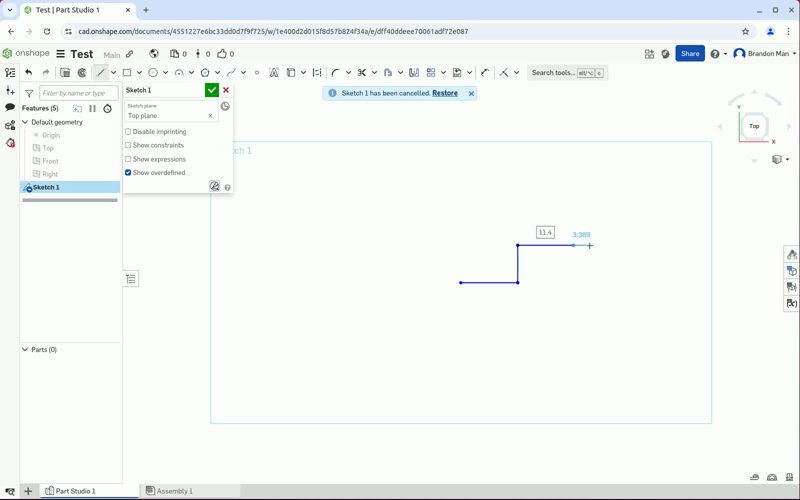
mouse_move(573, 208)
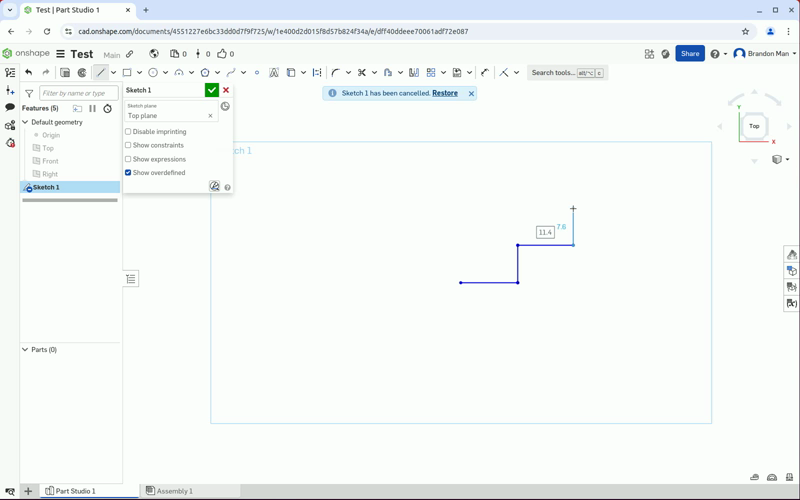
click(573, 208)
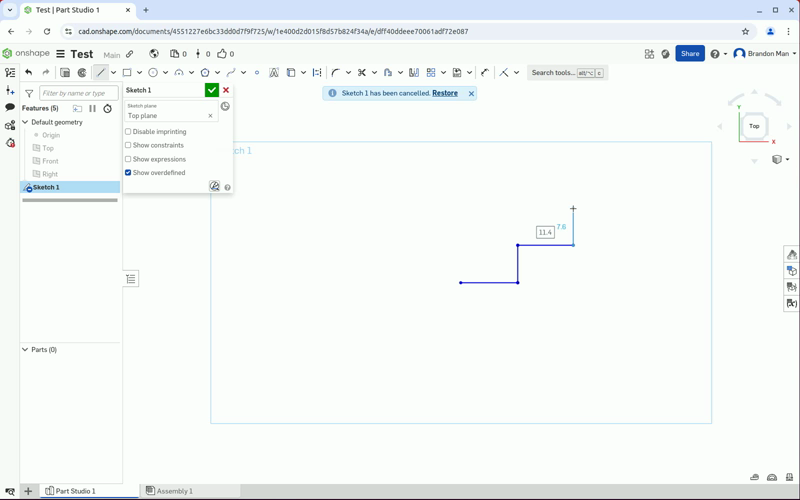
key_up(shift)
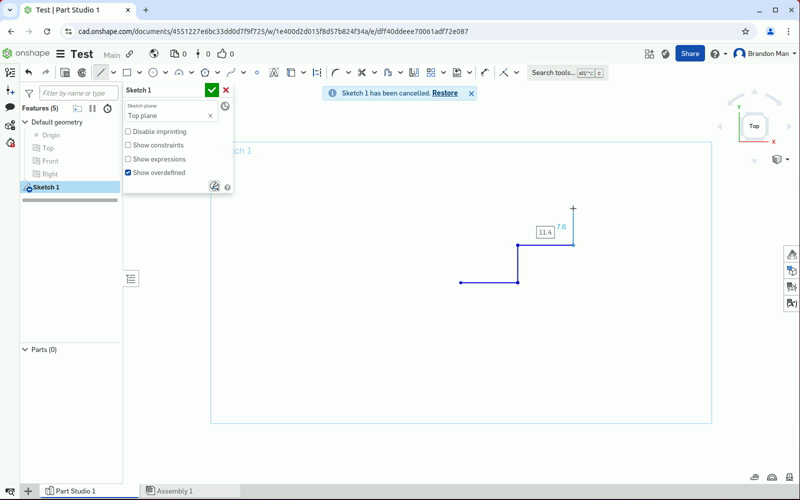
key_down(shift)
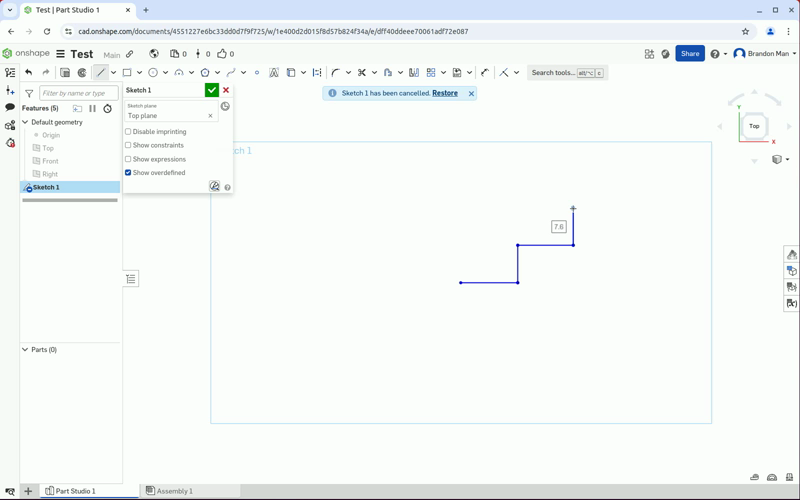
mouse_move(460, 208)
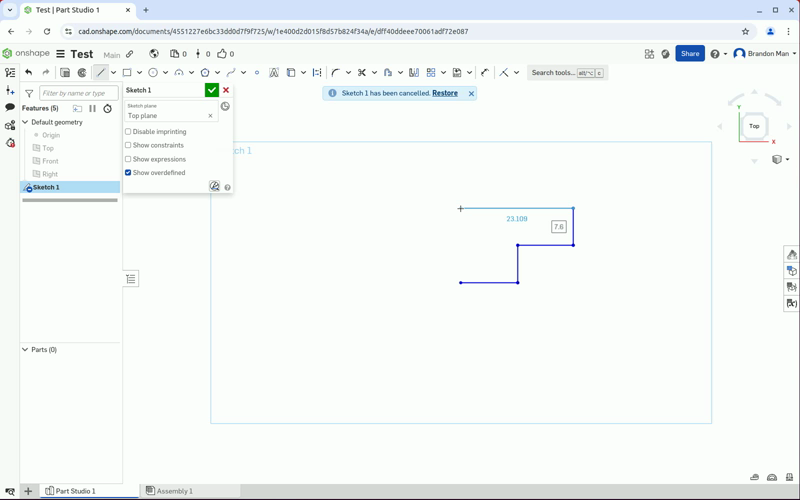
click(460, 208)
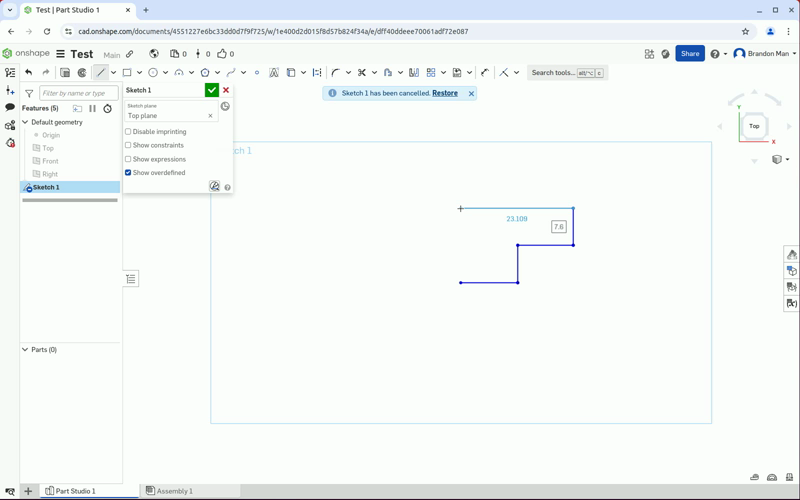
key_up(shift)
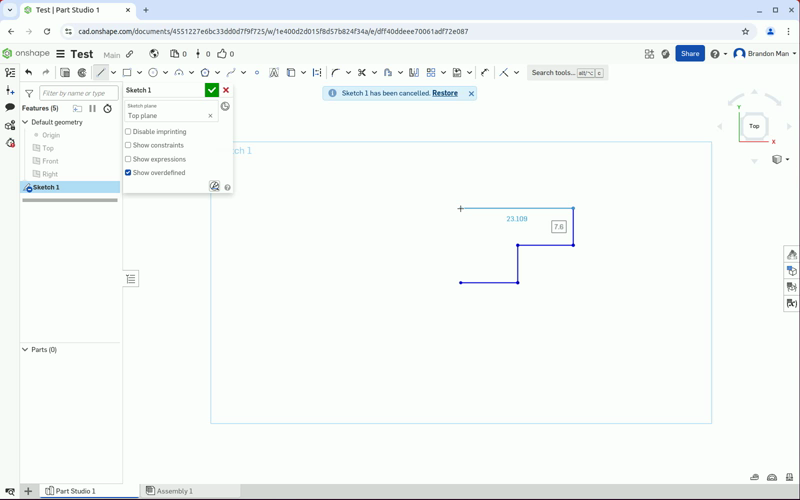
key_down(shift)
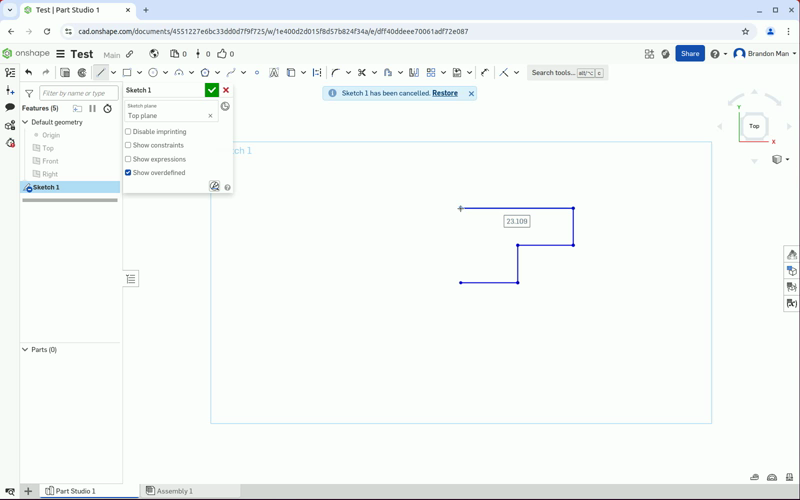
mouse_move(460, 282)
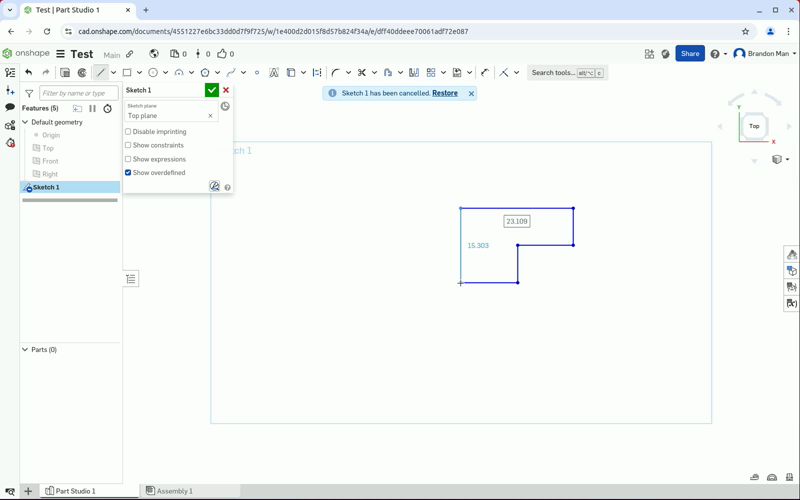
key_up(shift)
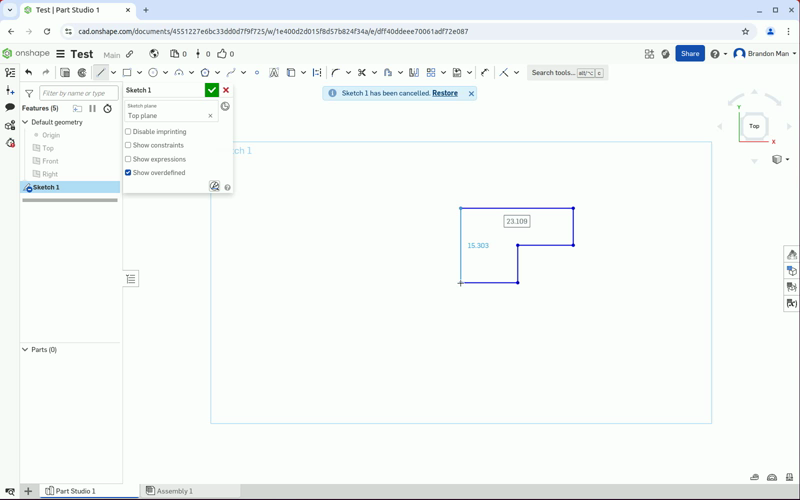
click(460, 282)
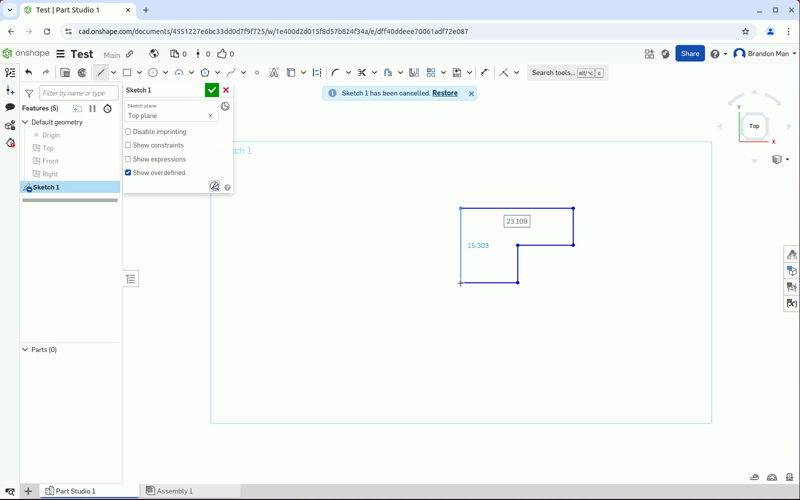
key(esc)
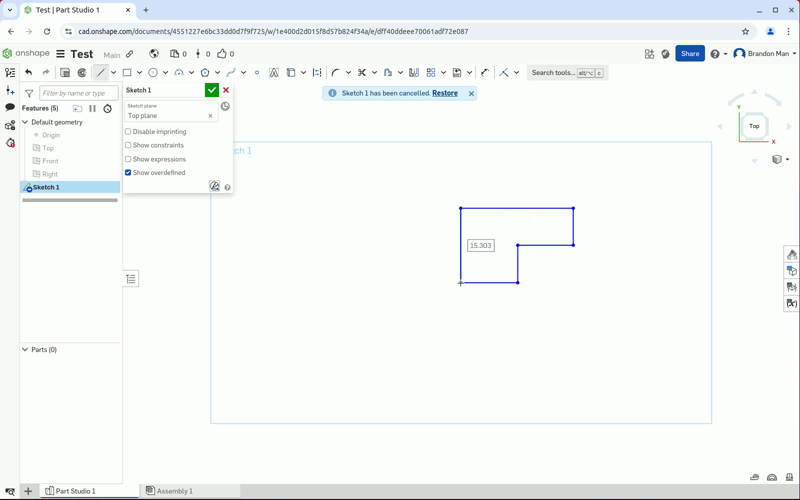
mouse_move(465, 231)
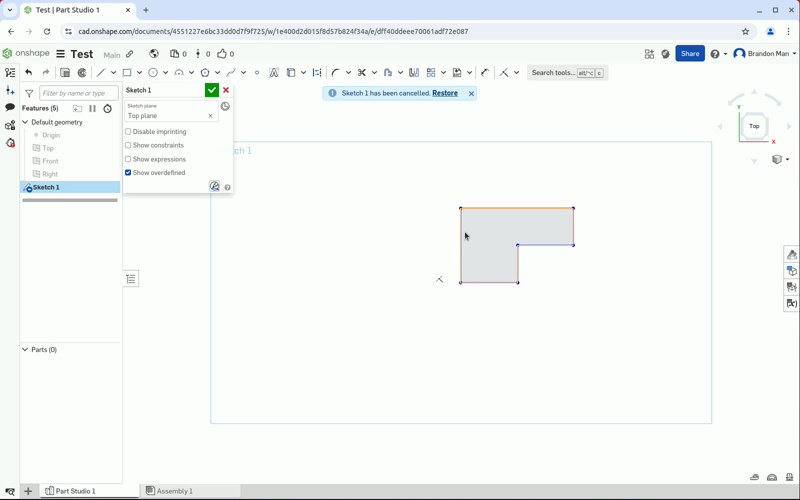
click(465, 231)
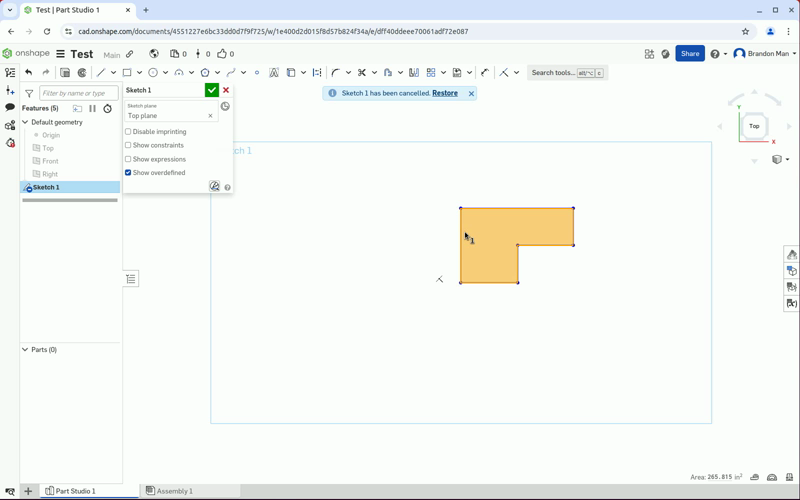
mouse_move(73, 352)
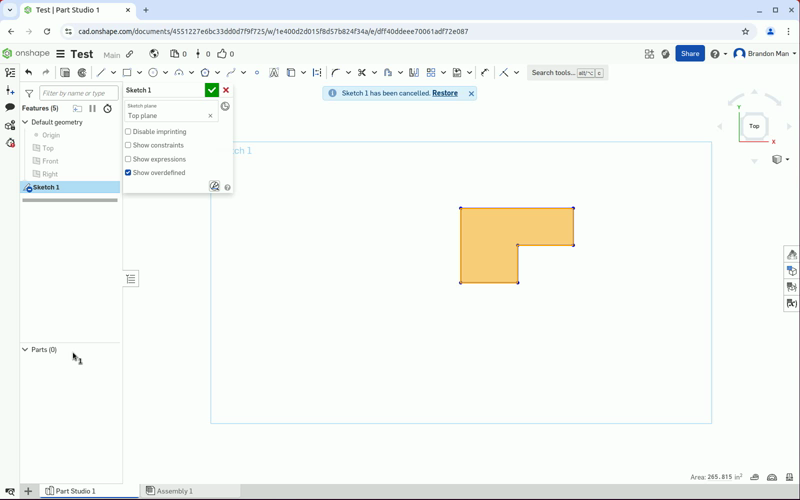
key(shift+y)
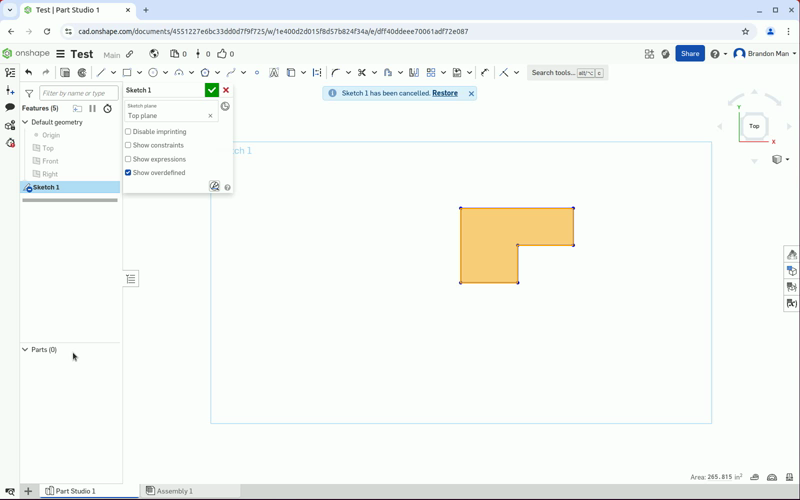
key(shift+e)
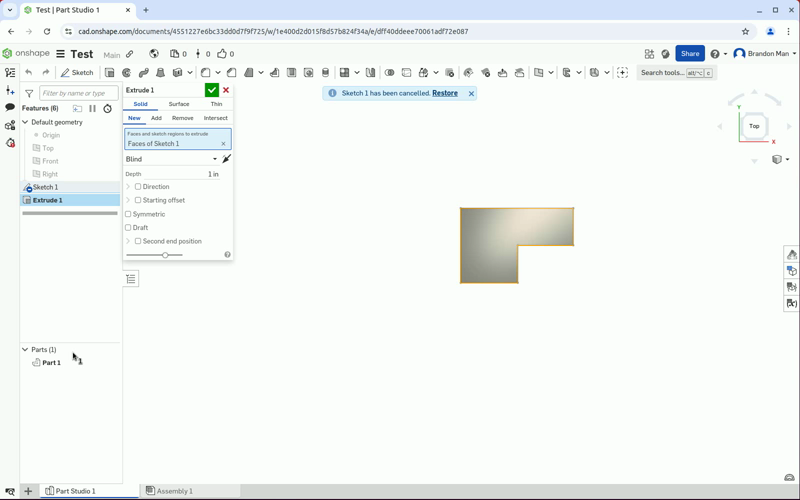
mouse_move(143, 106)
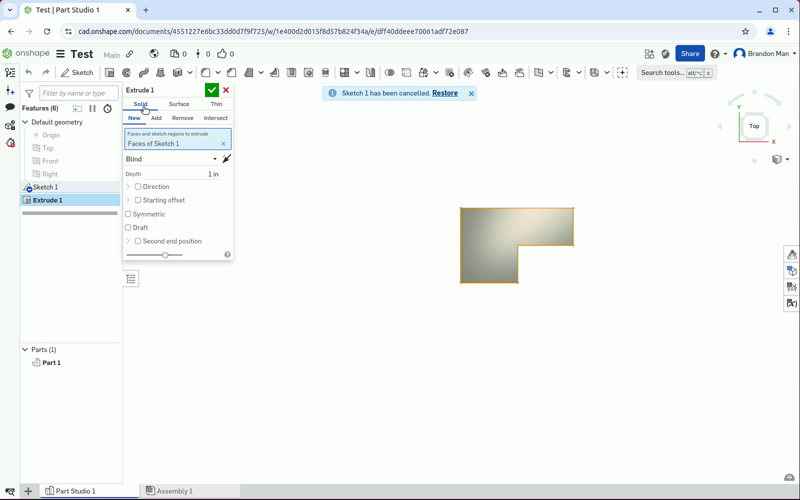
click(143, 106)
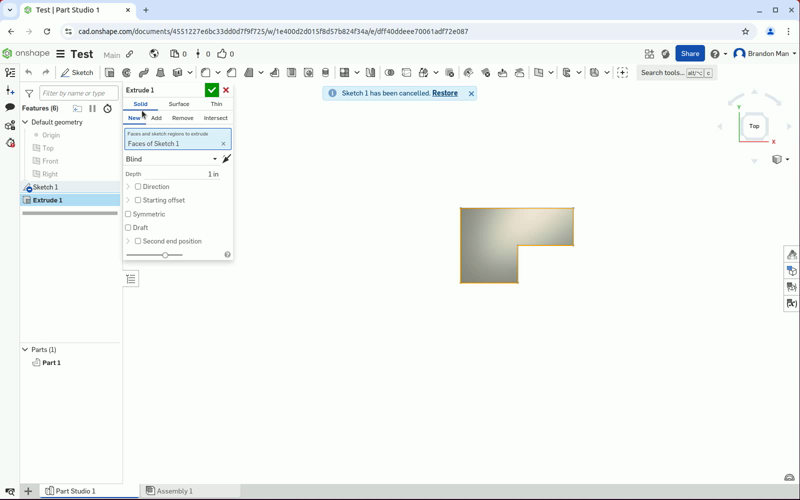
mouse_move(137, 120)
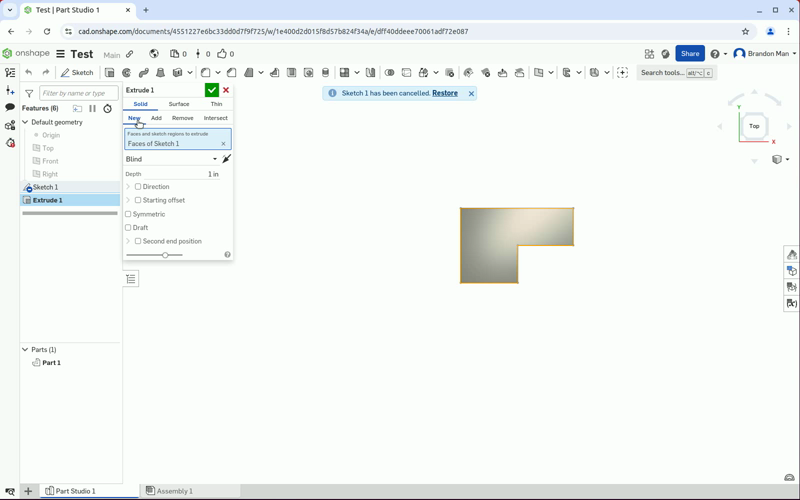
click(137, 120)
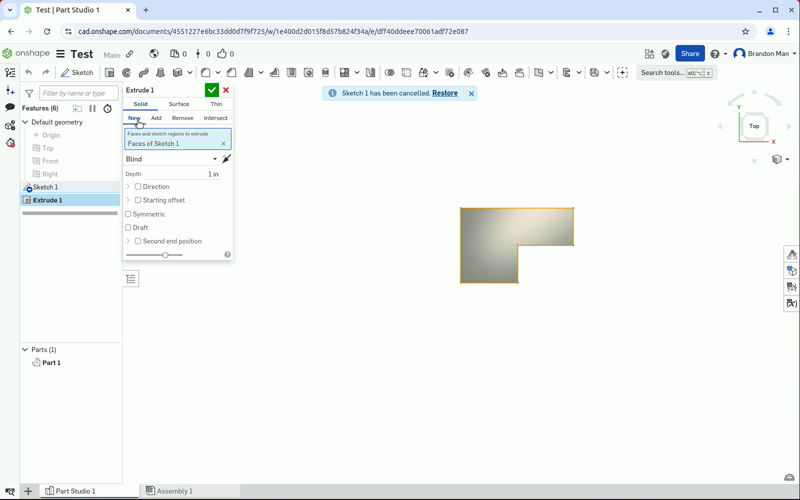
key(tab, 4)
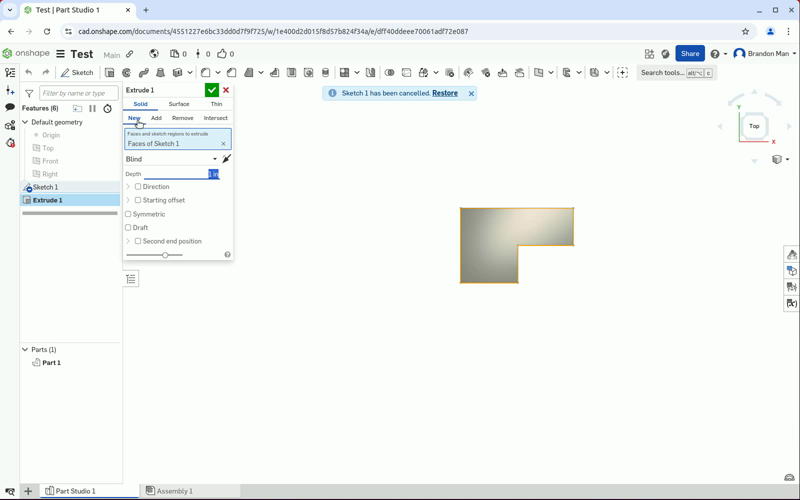
text(-7.703)
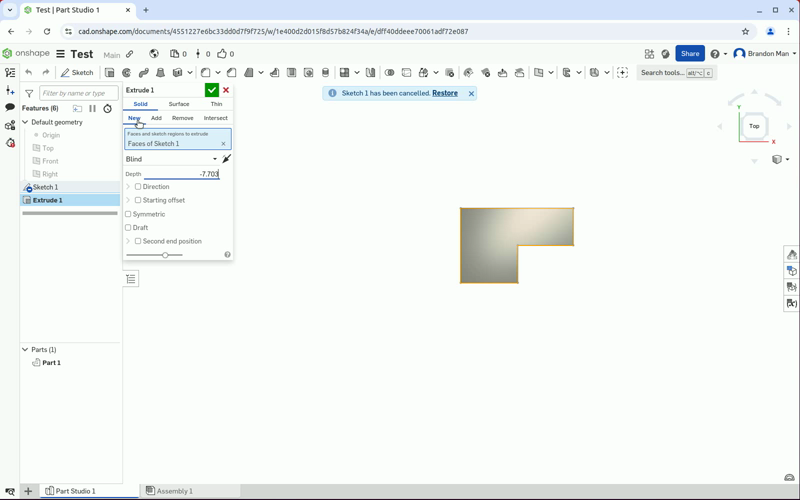
key(enter)
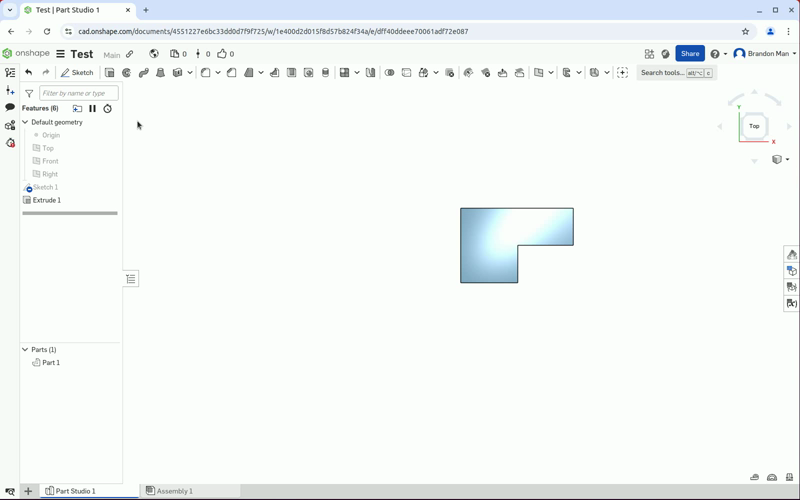
key(shift+h)
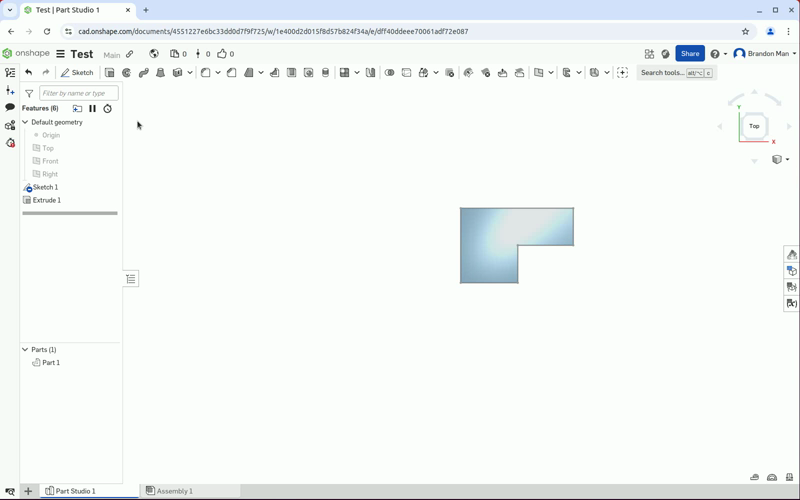
key(shift+h)
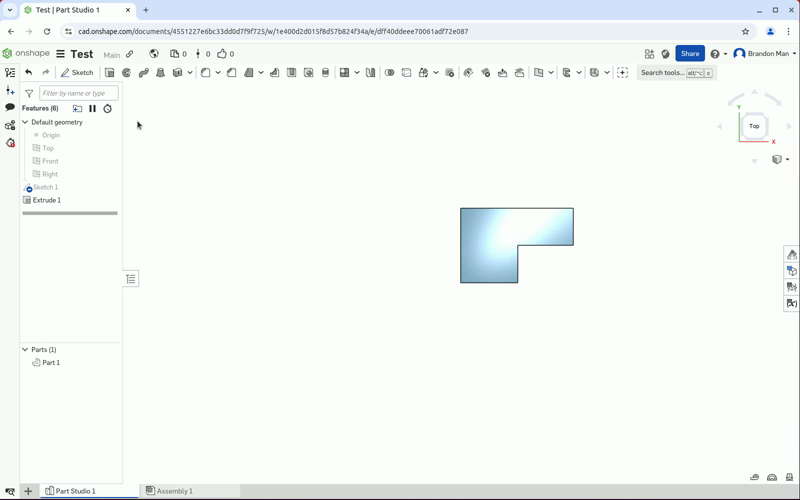
mouse_move(73, 189)
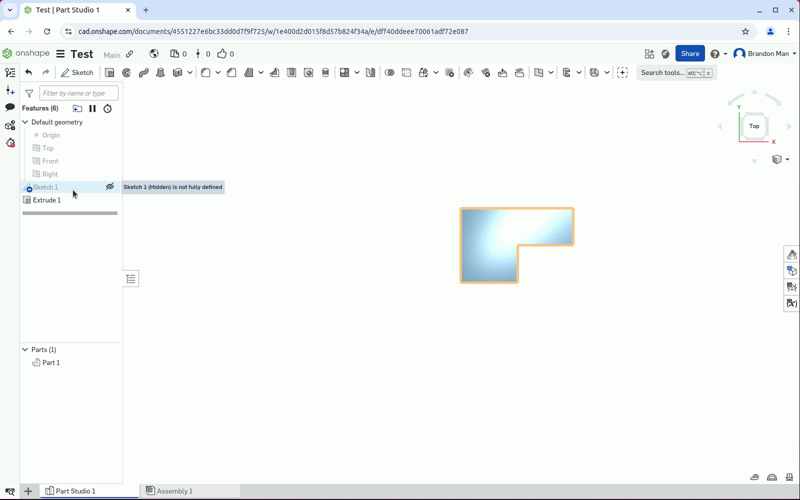
click(73, 189)
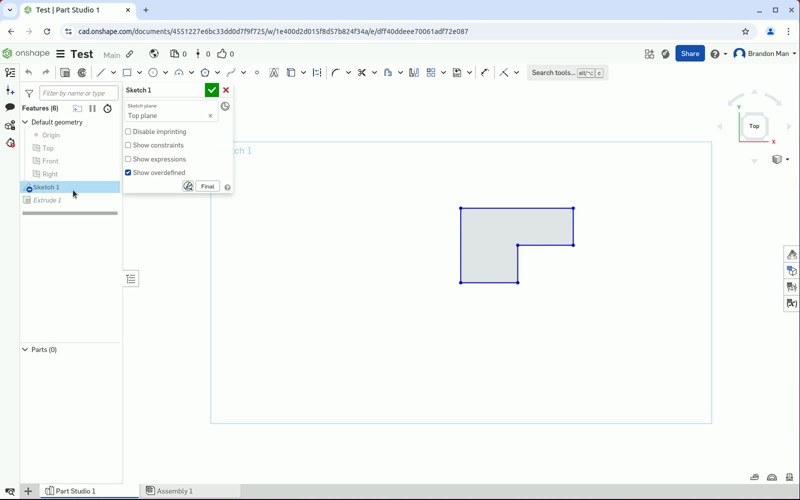
mouse_move(229, 92)
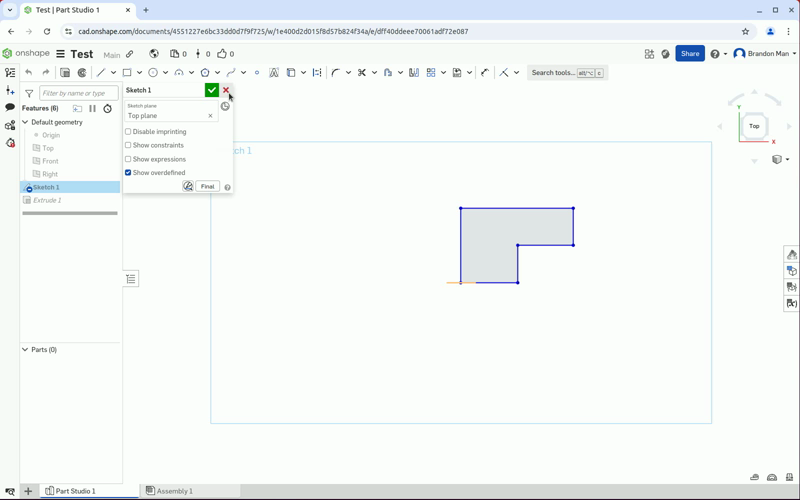
click(229, 92)
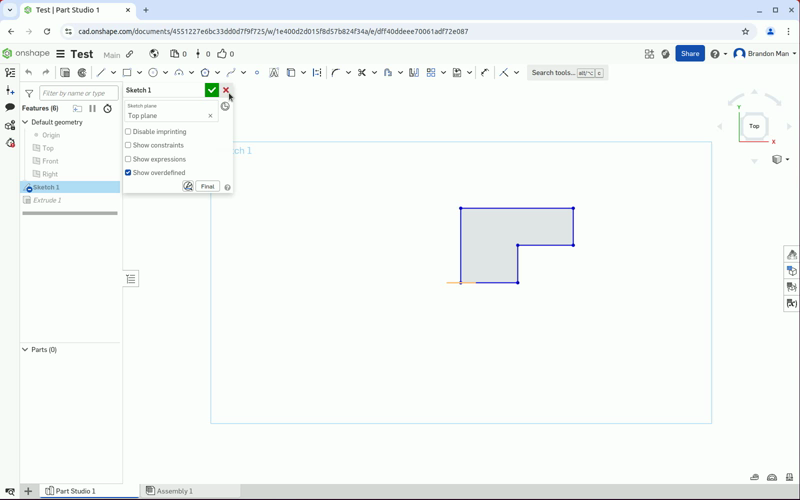
key(shift+s)
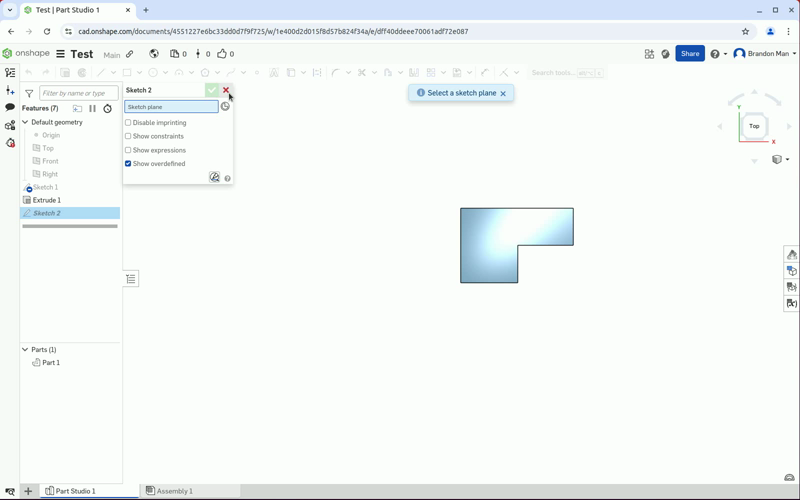
mouse_move(73, 150)
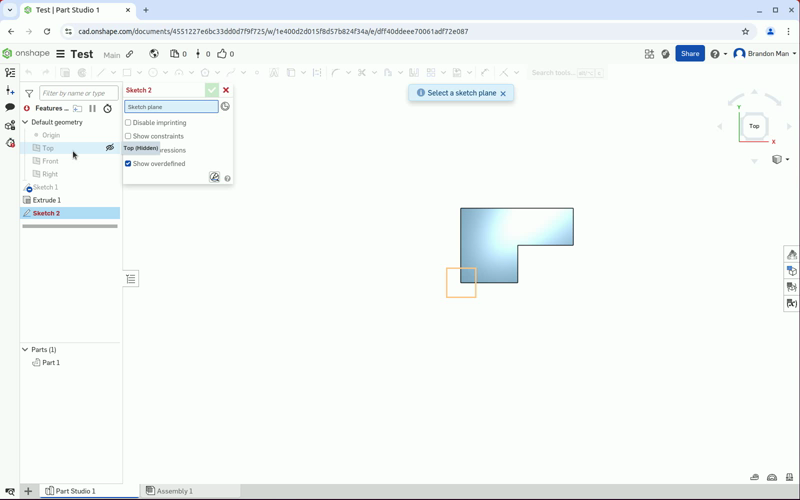
click(73, 150)
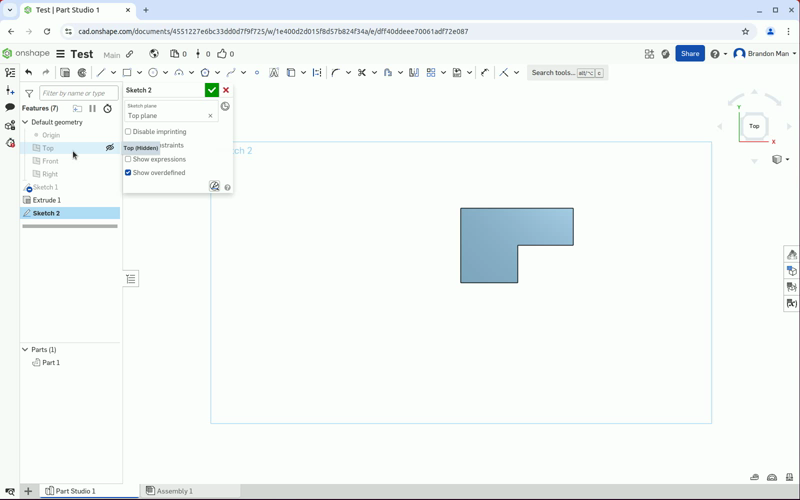
mouse_move(73, 352)
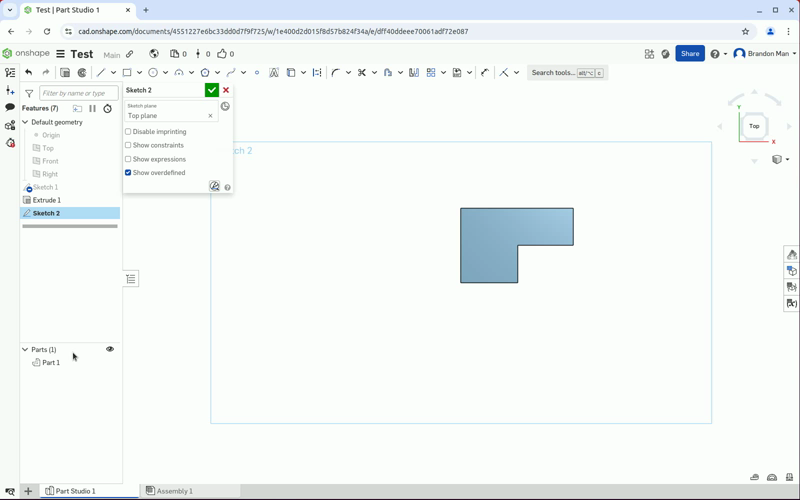
key(y)
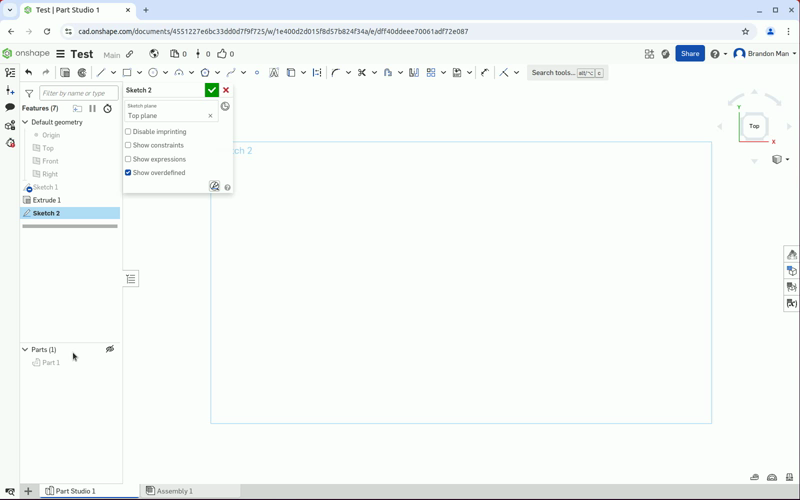
key(l)
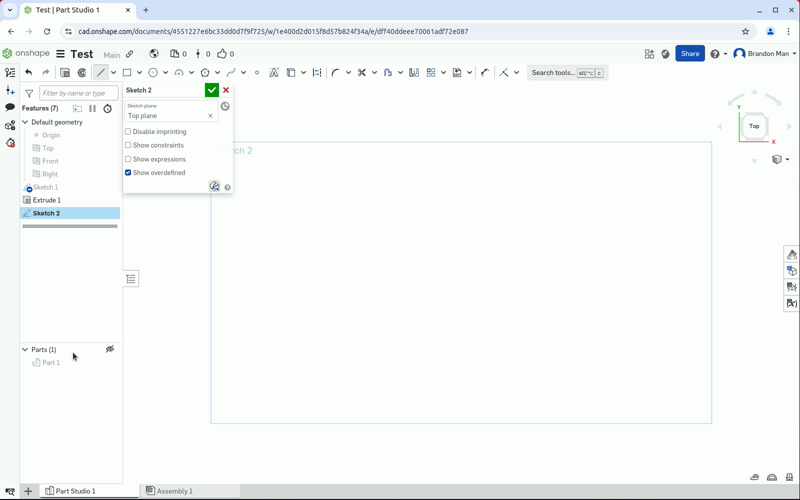
key_down(shift)
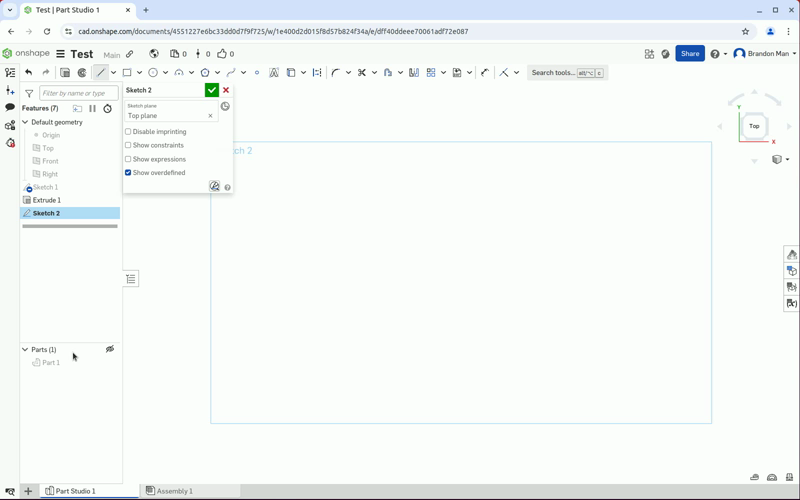
mouse_move(460, 264)
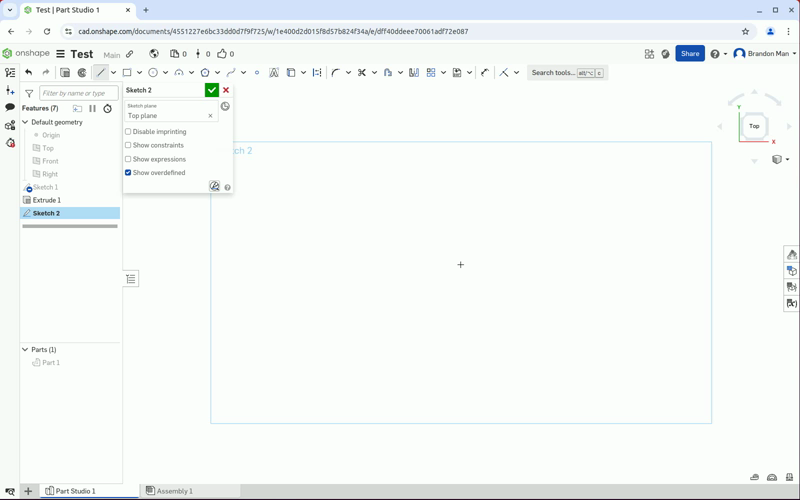
click(460, 264)
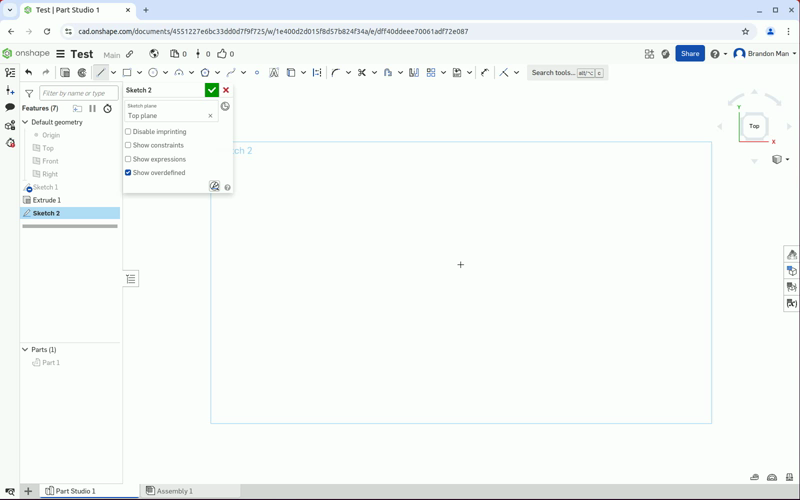
key_up(shift)
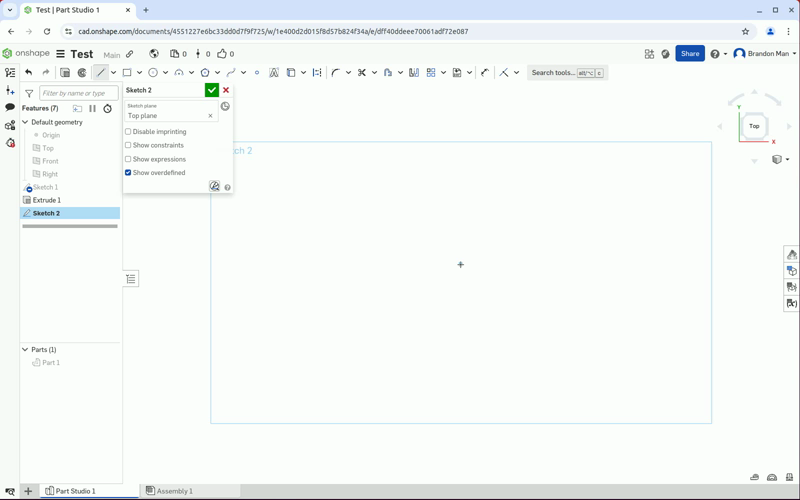
key_down(shift)
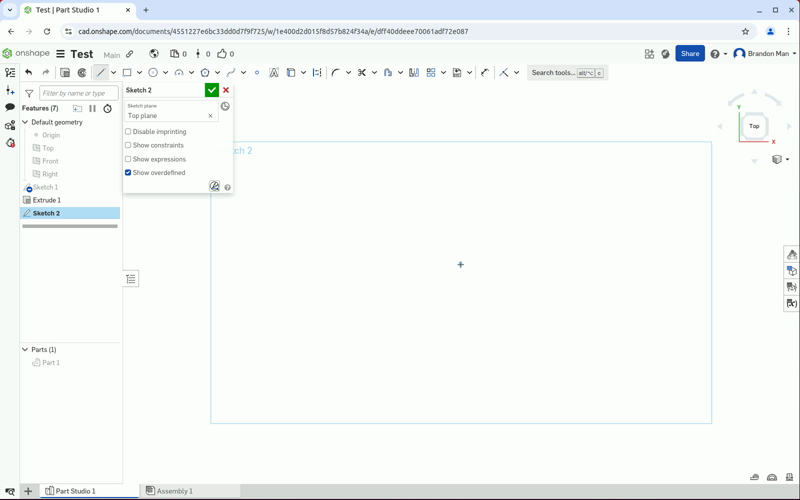
mouse_move(490, 264)
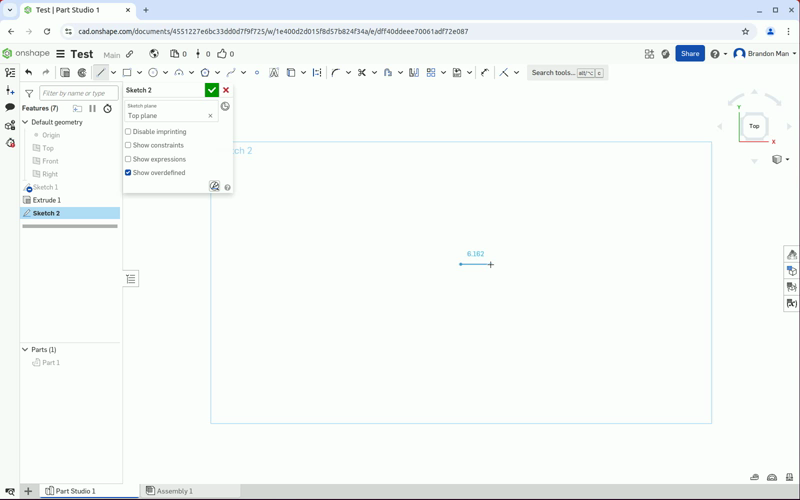
mouse_move(480, 264)
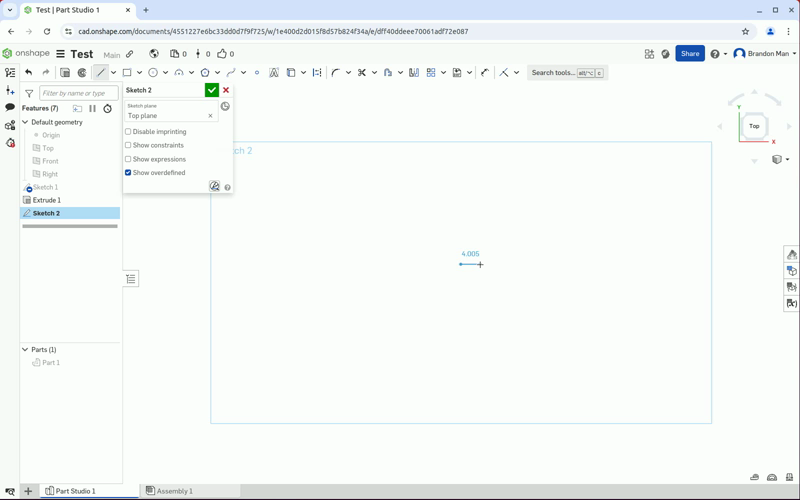
click(480, 264)
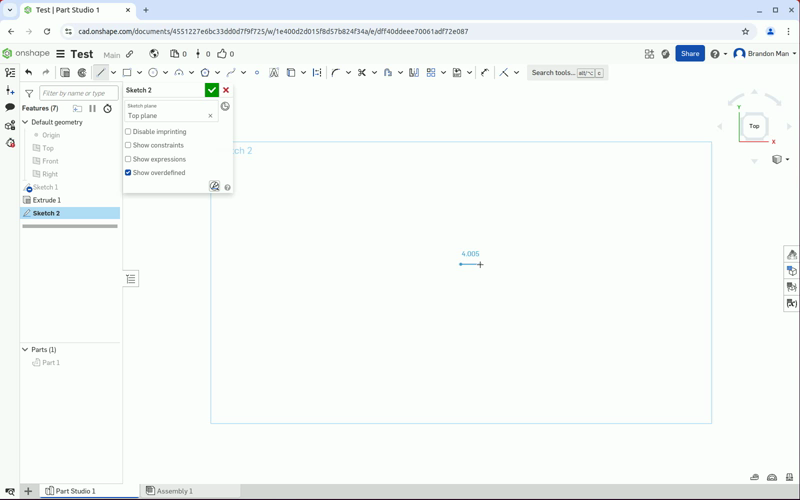
key_up(shift)
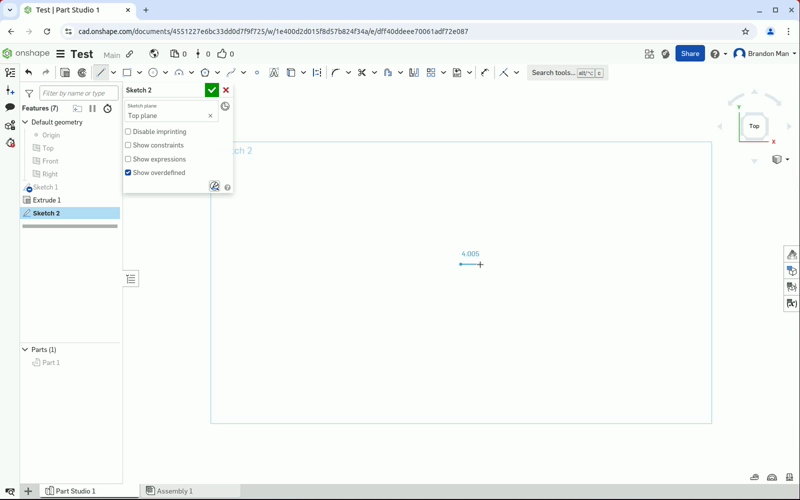
key_down(shift)
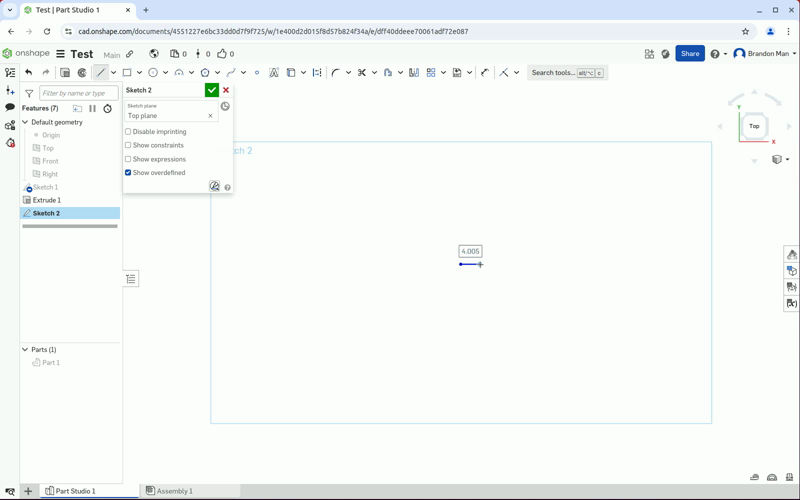
mouse_move(510, 264)
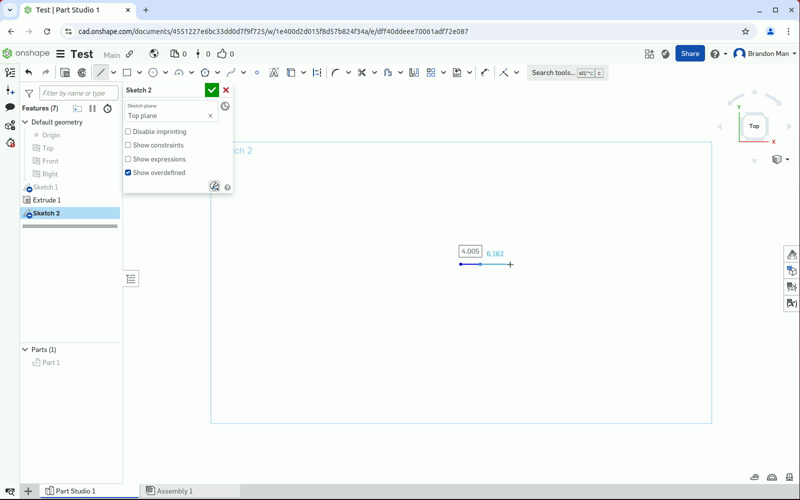
mouse_move(480, 207)
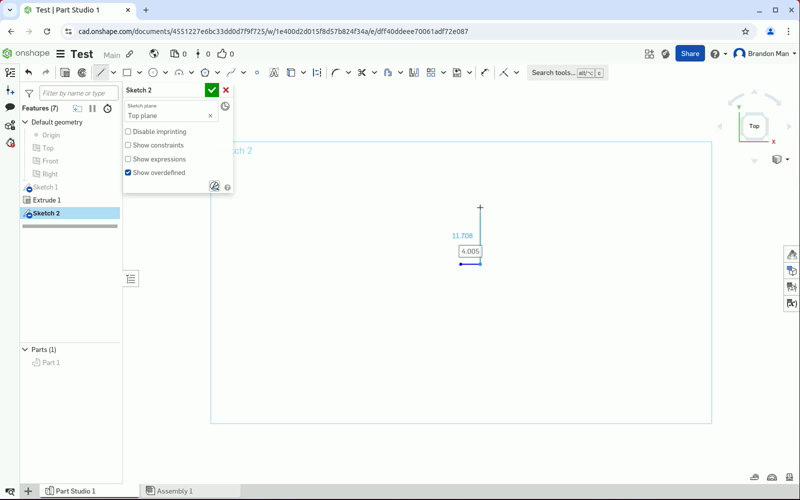
click(480, 207)
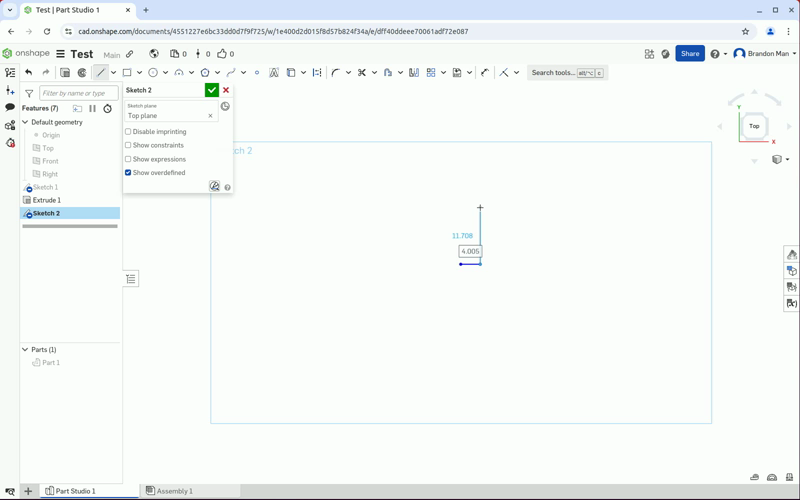
key_up(shift)
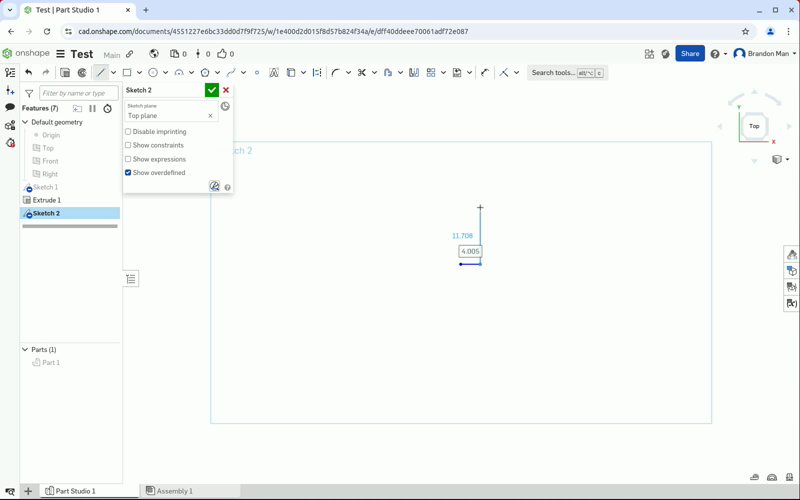
key_down(shift)
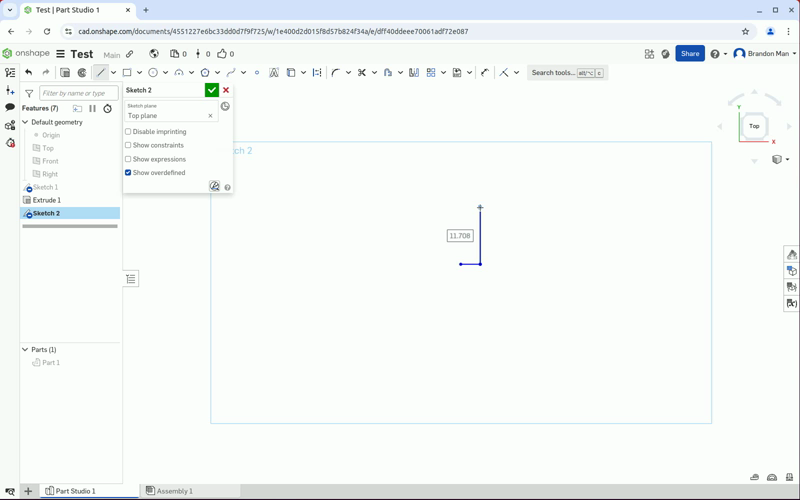
mouse_move(510, 207)
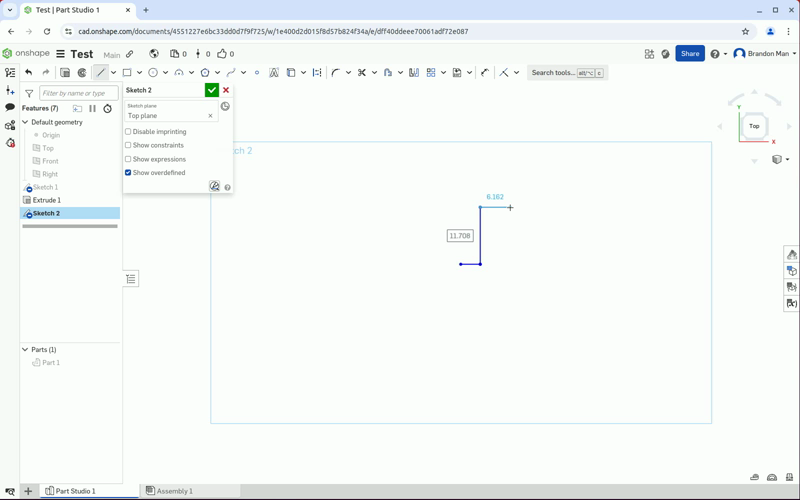
mouse_move(460, 207)
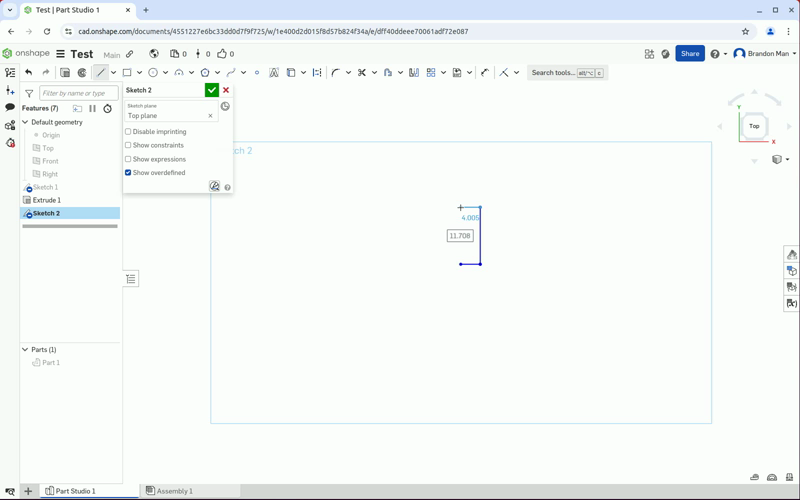
click(460, 207)
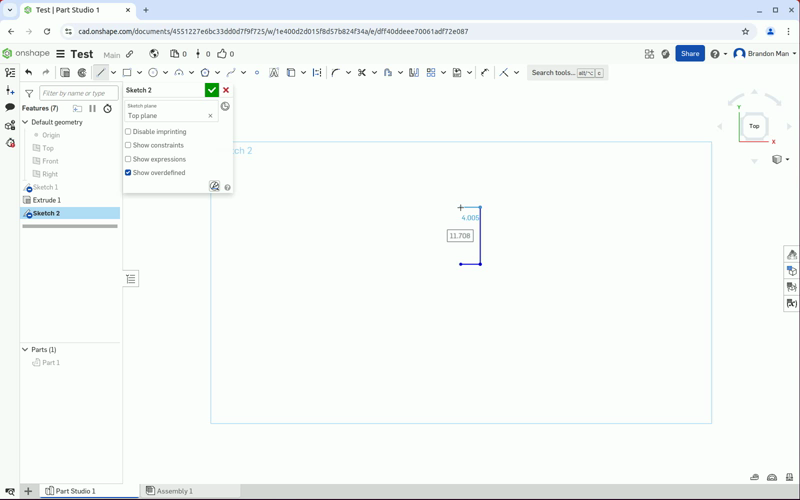
key_up(shift)
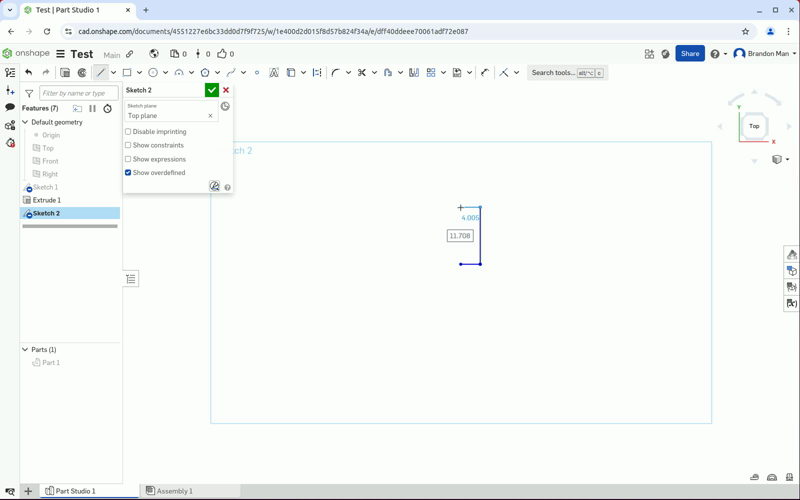
mouse_move(490, 207)
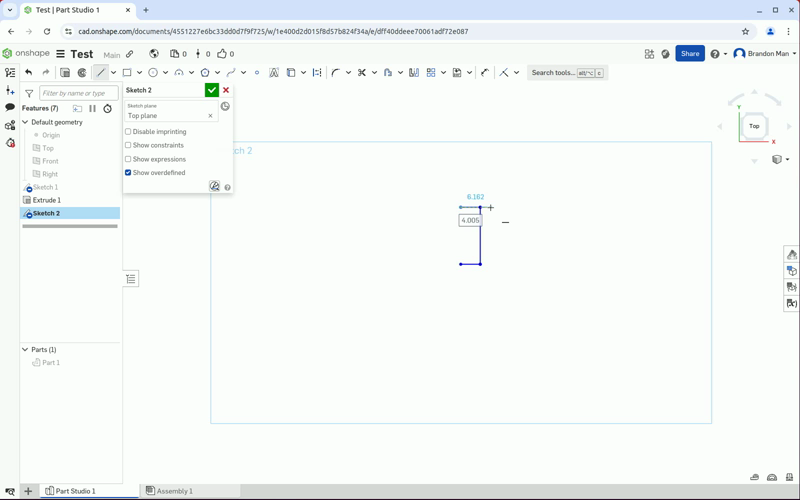
key_down(shift)
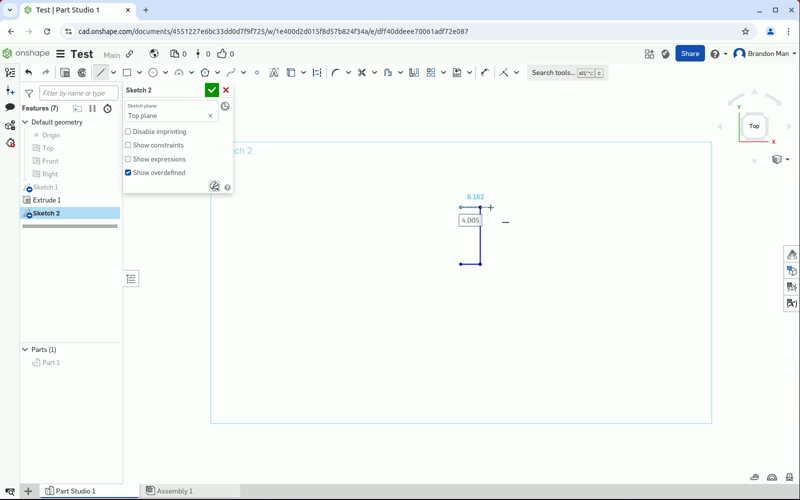
mouse_move(460, 264)
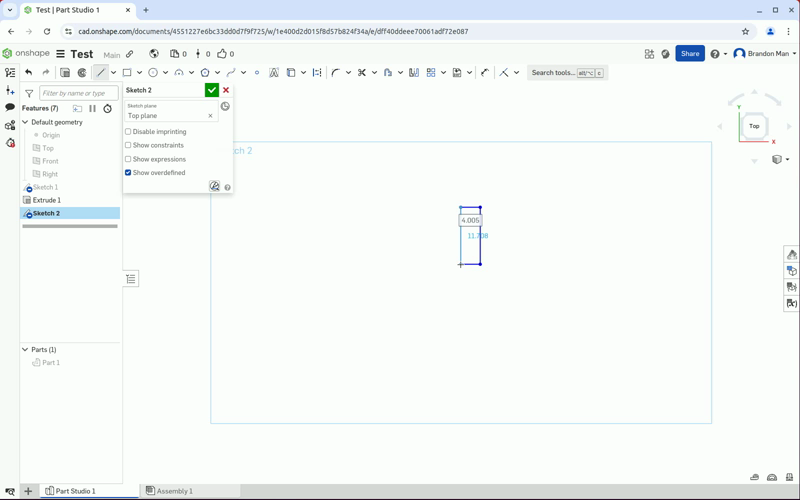
key_up(shift)
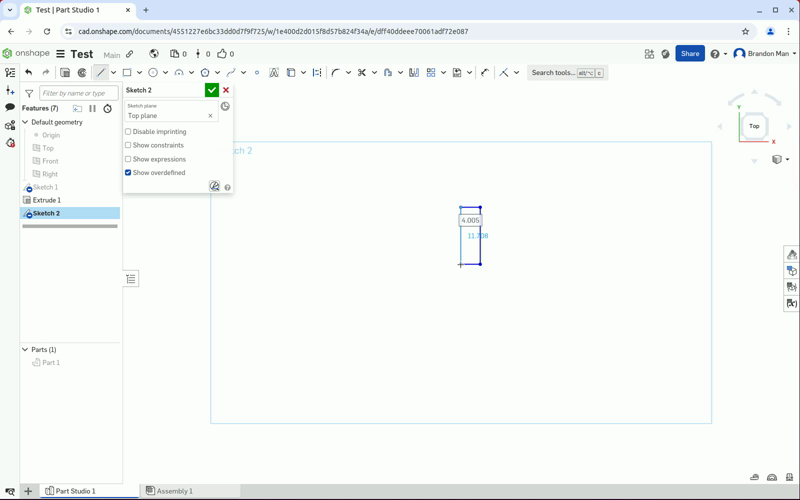
click(460, 264)
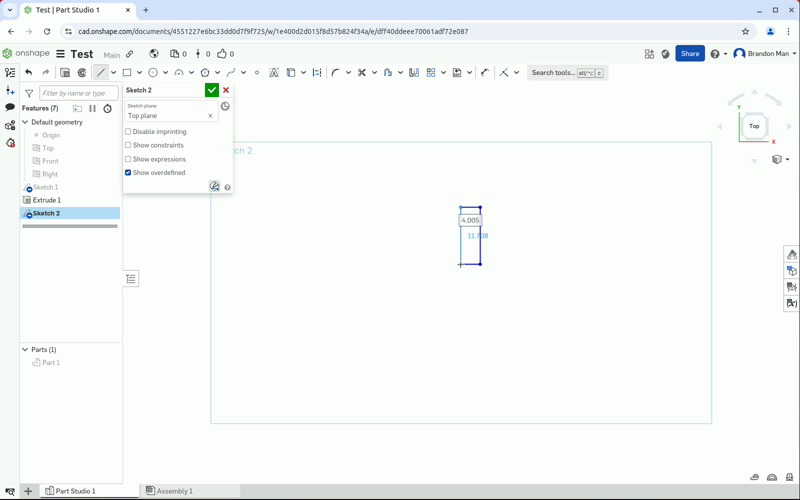
key(esc)
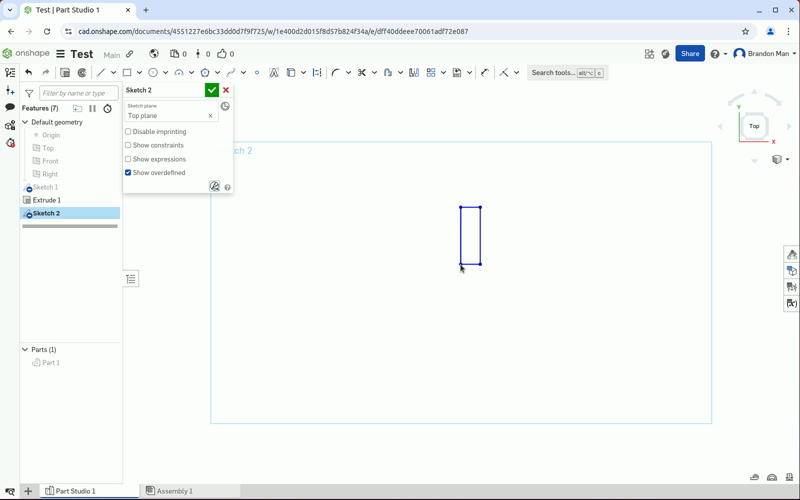
mouse_move(466, 208)
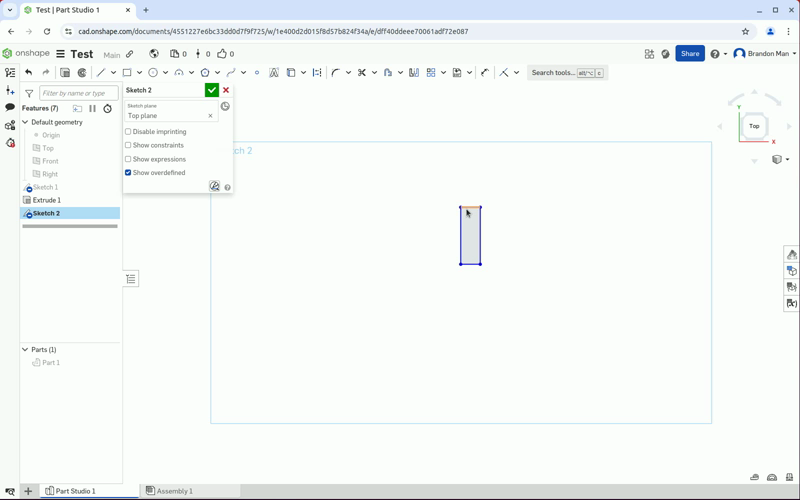
scroll(6)
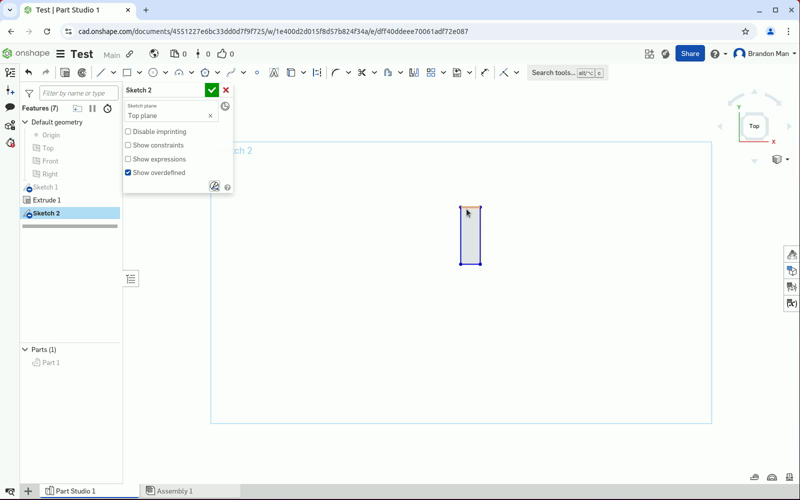
scroll(6)
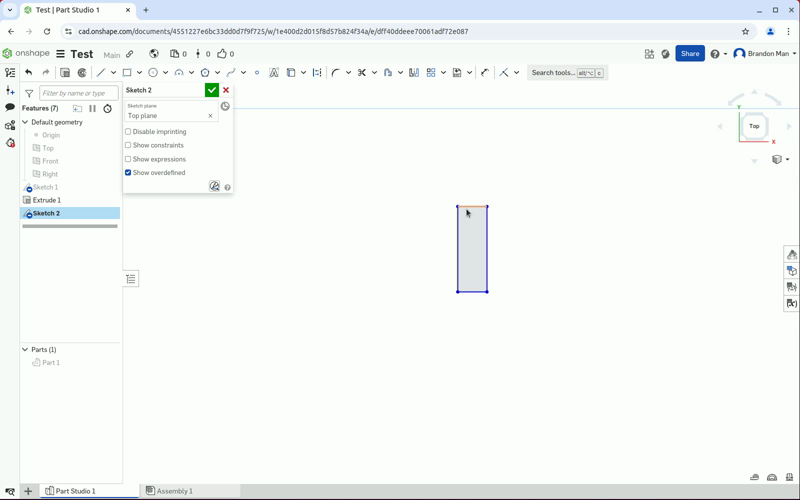
scroll(6)
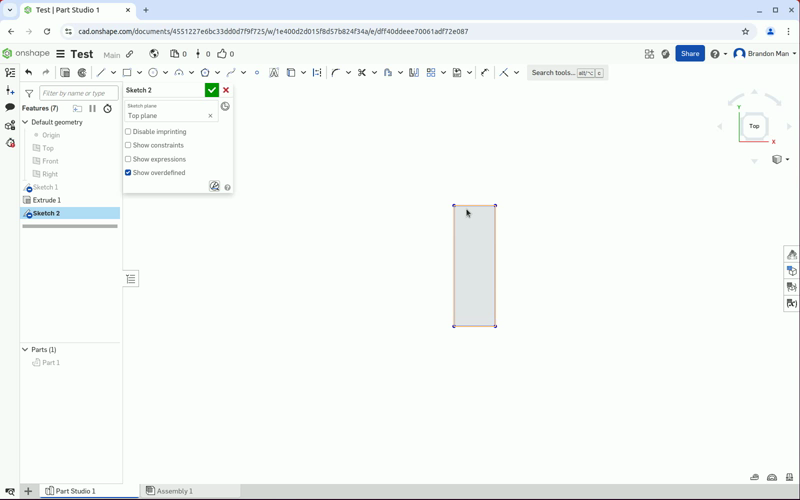
scroll(6)
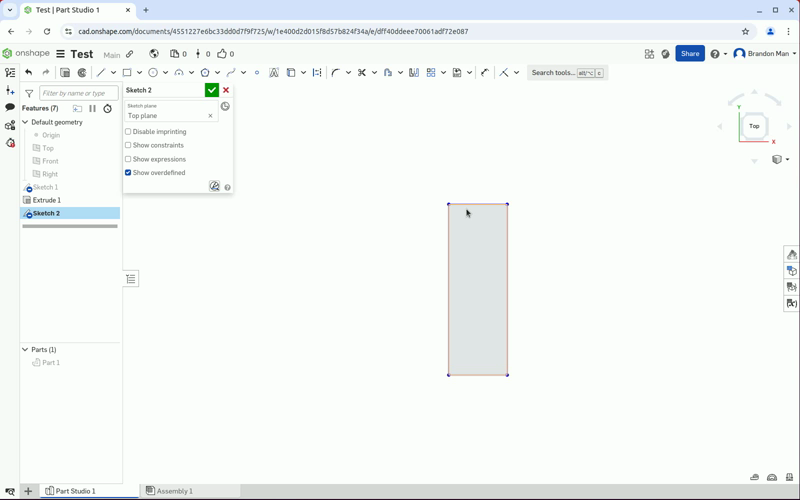
scroll(6)
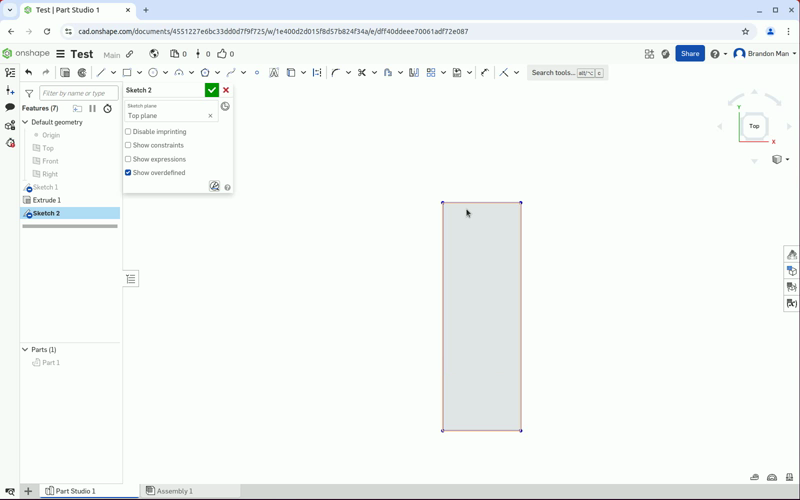
scroll(6)
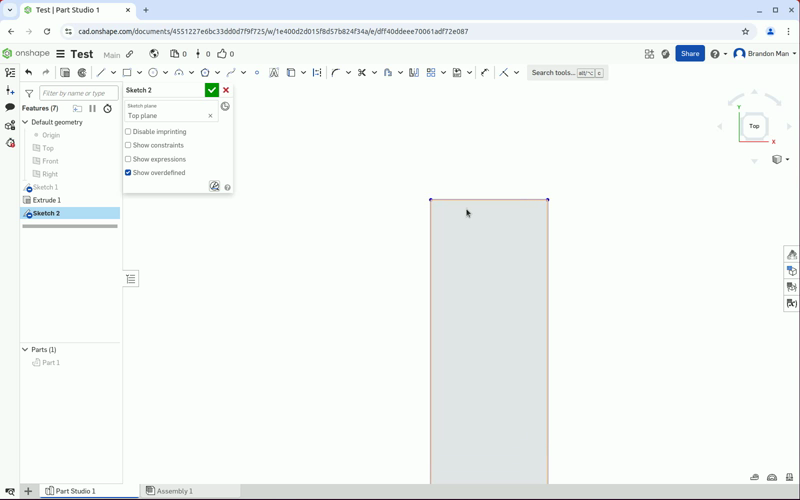
scroll(6)
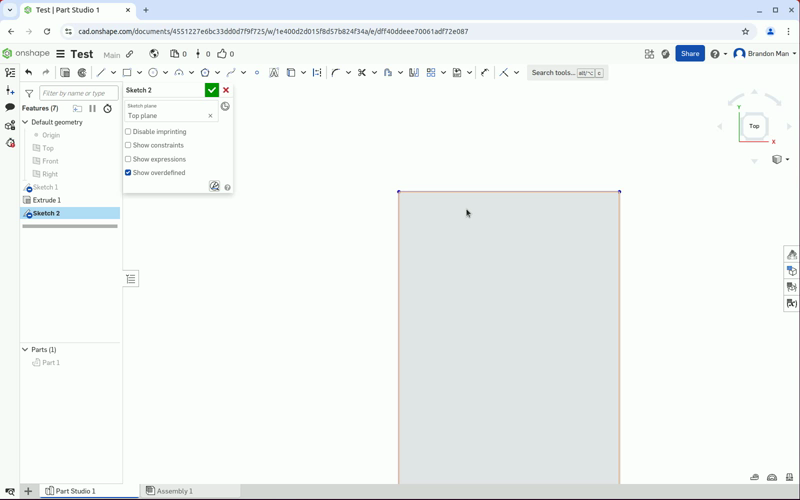
click(466, 208)
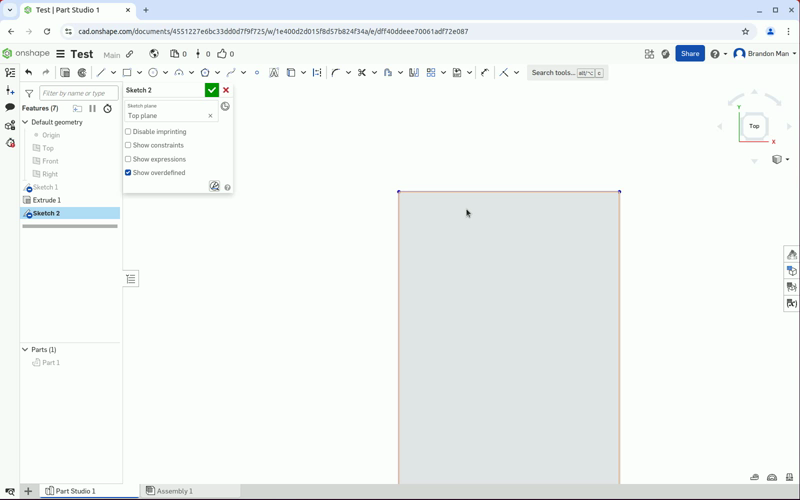
scroll(-6)
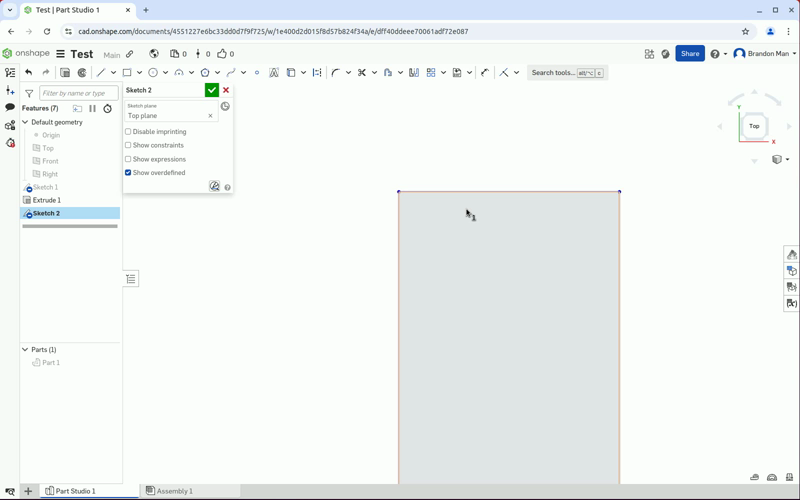
scroll(-6)
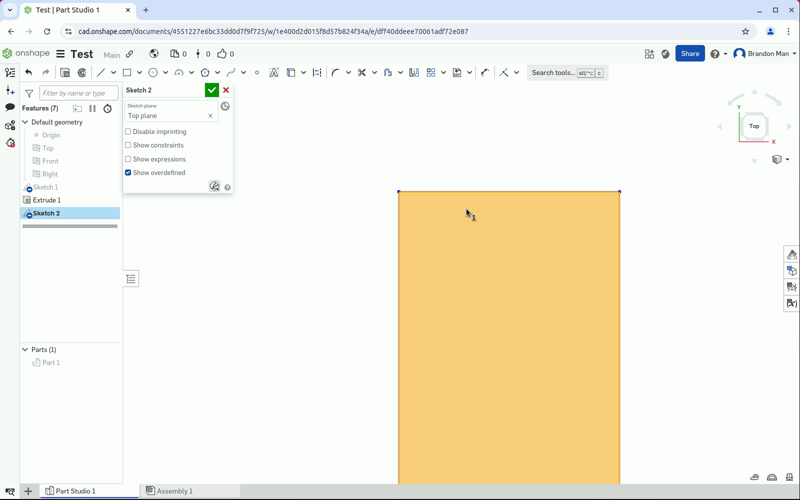
scroll(-6)
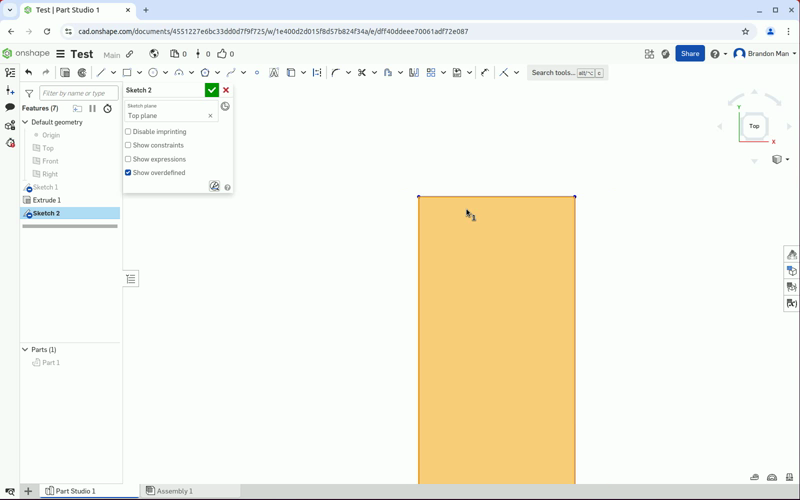
scroll(-6)
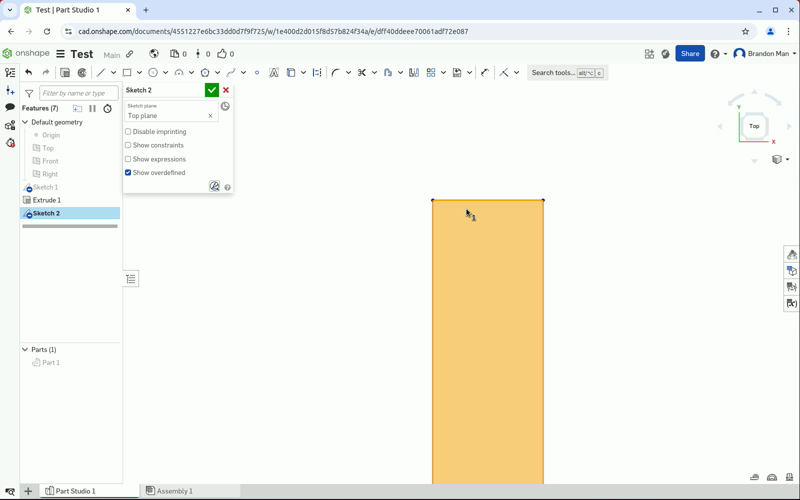
scroll(-6)
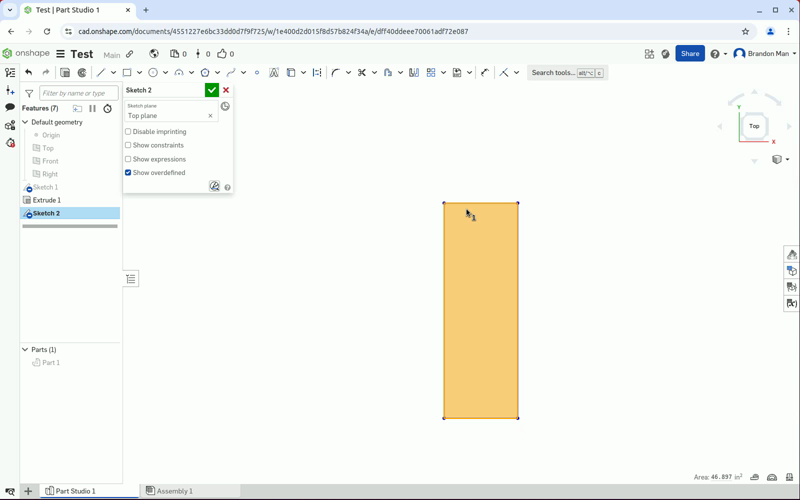
scroll(-6)
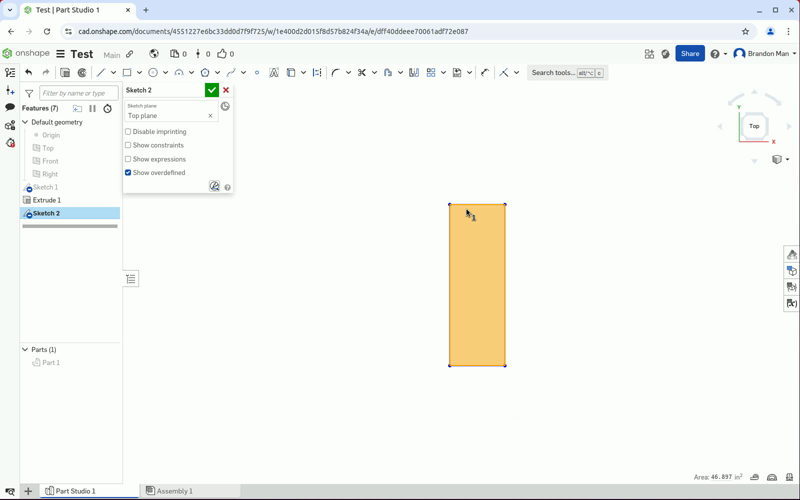
scroll(-6)
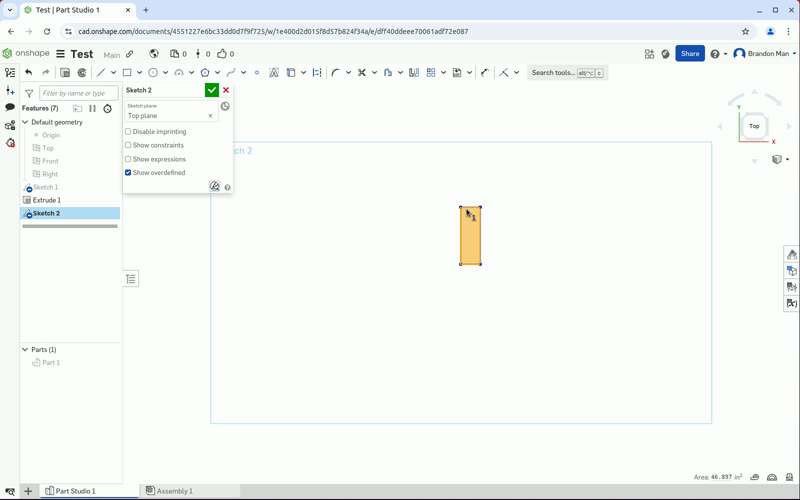
mouse_move(73, 352)
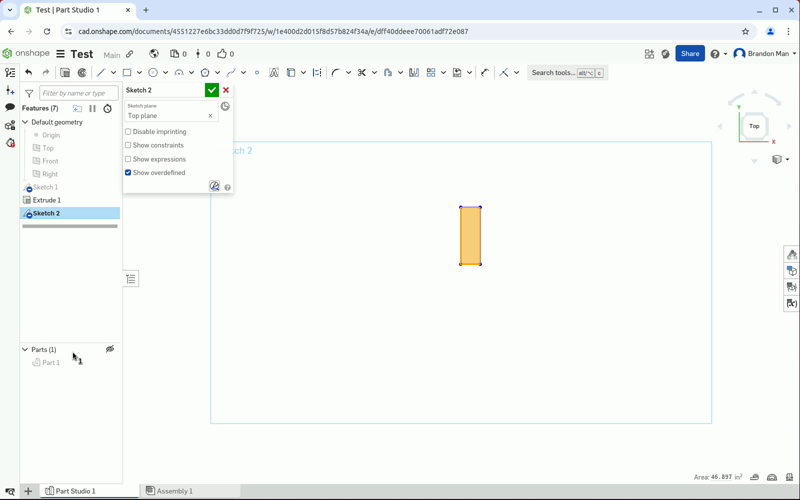
key(shift+y)
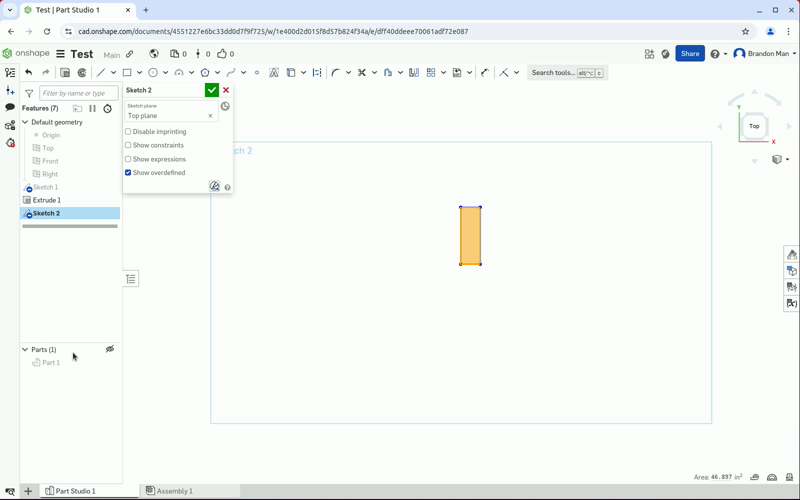
key(shift+e)
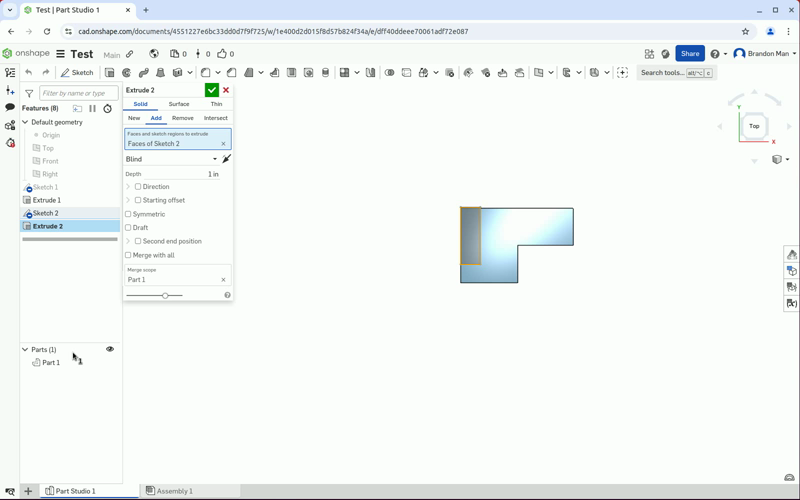
mouse_move(143, 106)
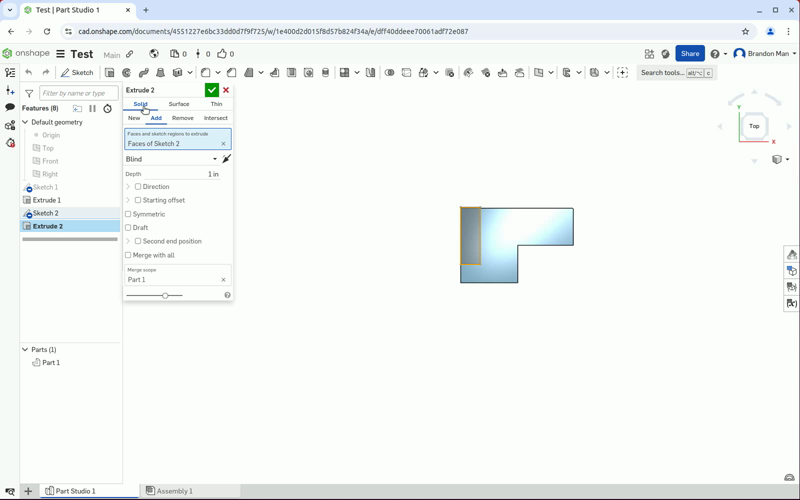
click(143, 106)
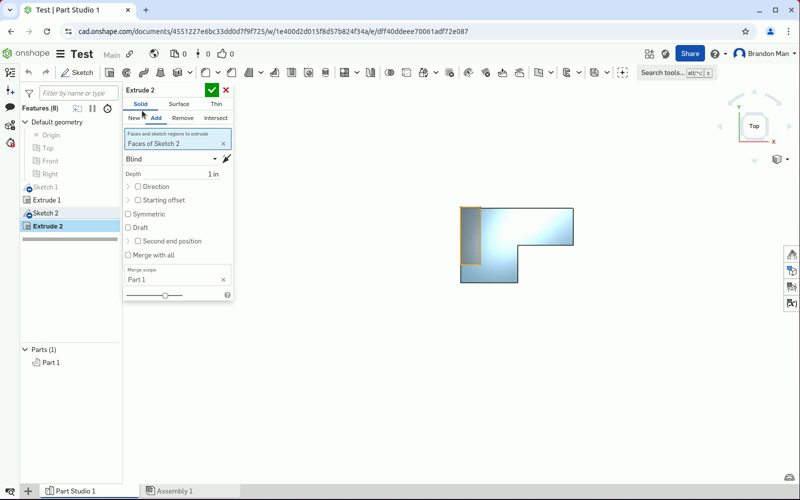
mouse_move(137, 120)
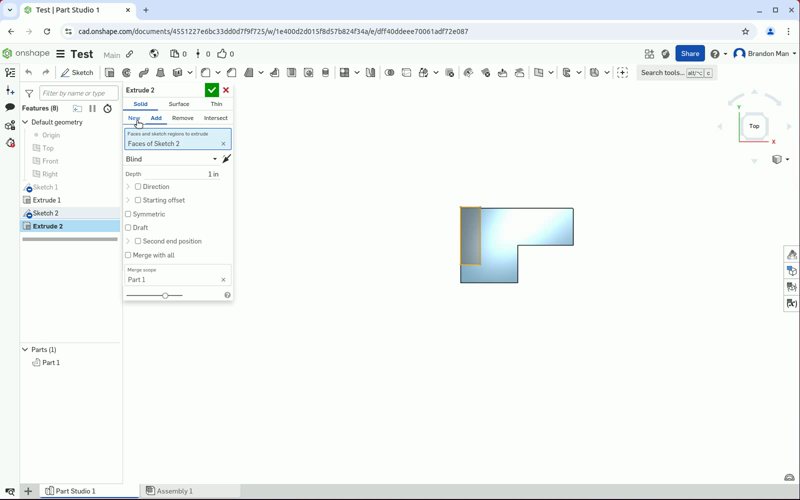
click(137, 120)
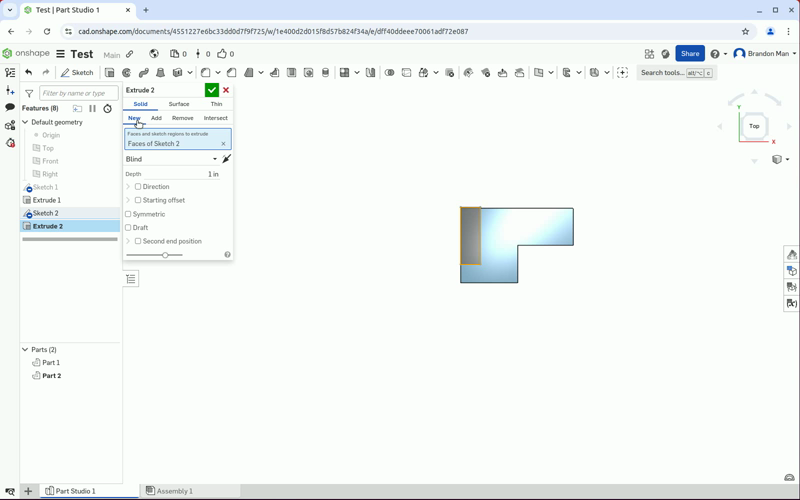
key(tab, 4)
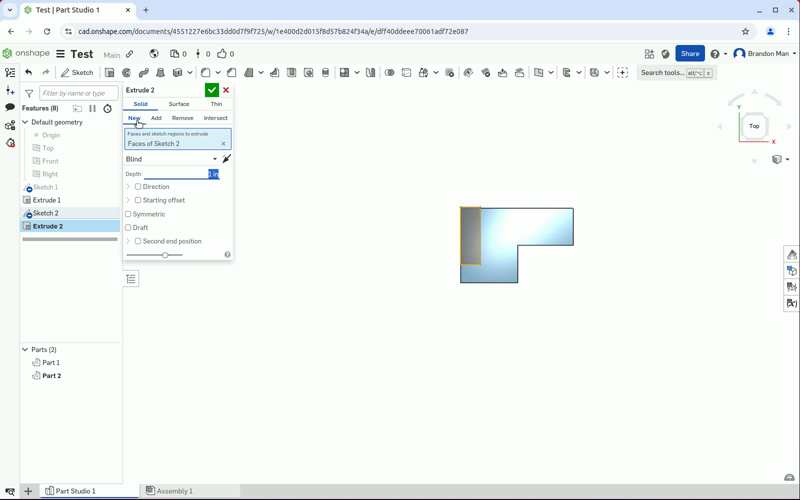
text(7.703)
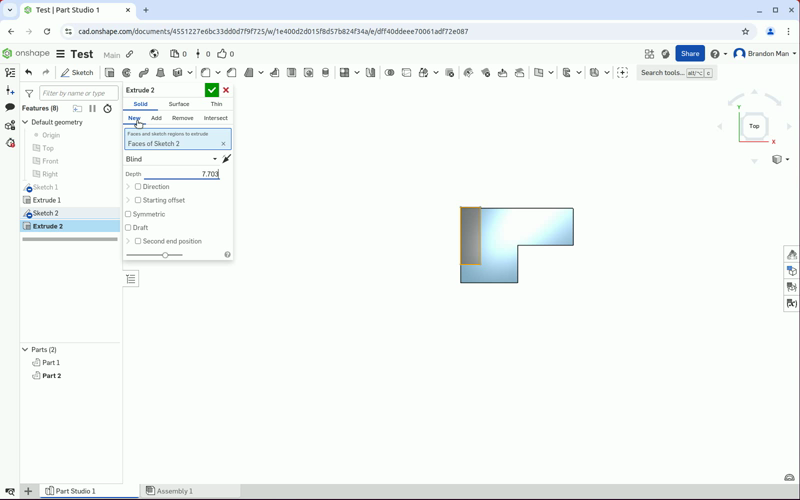
key(enter)
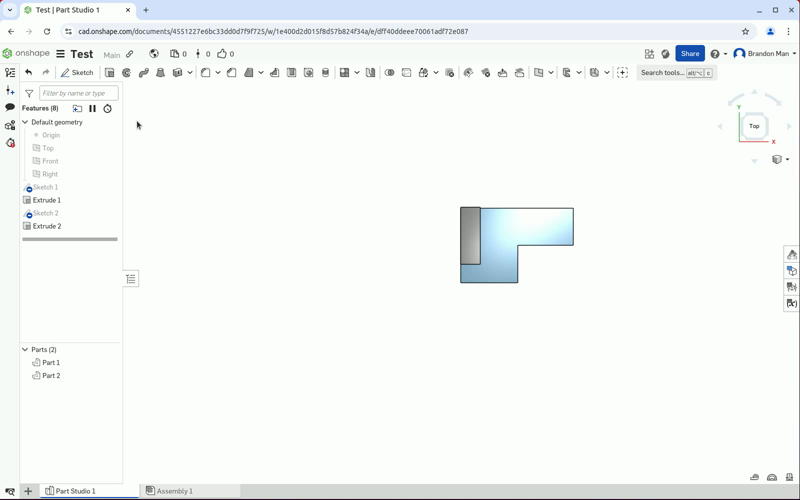
key(shift+h)
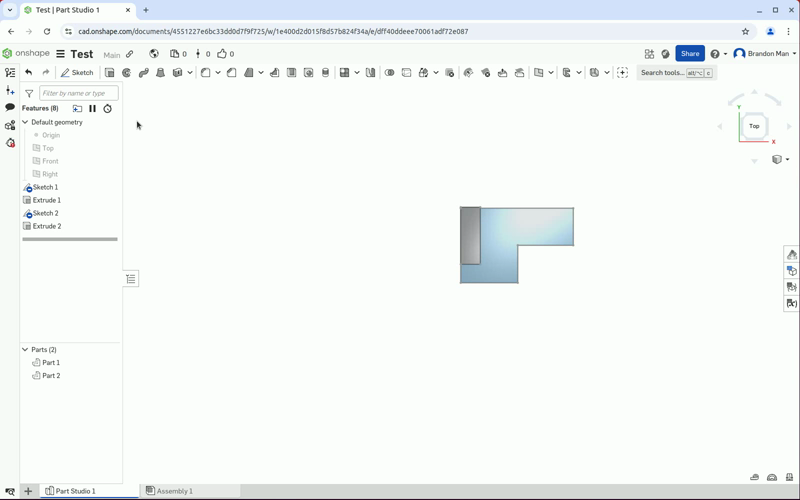
key(shift+h)
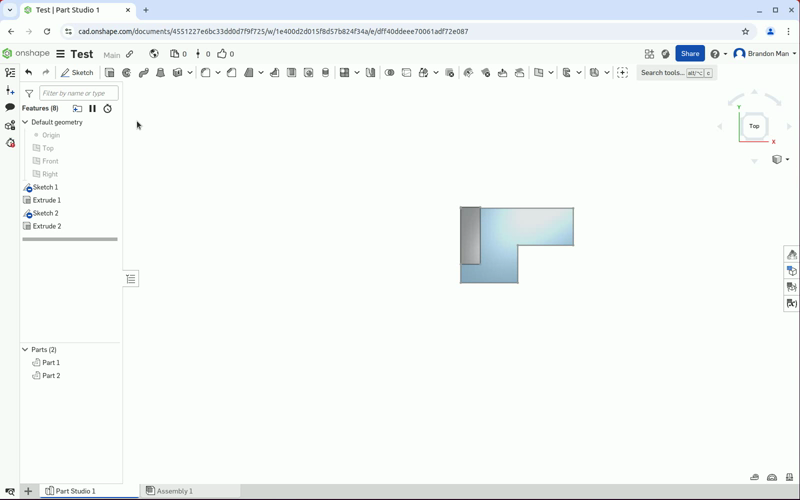
key(shift+7)
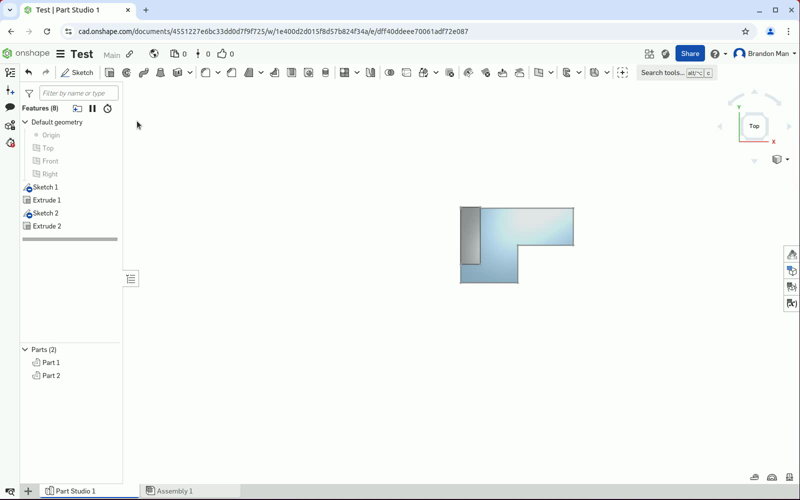
key(up, 3)
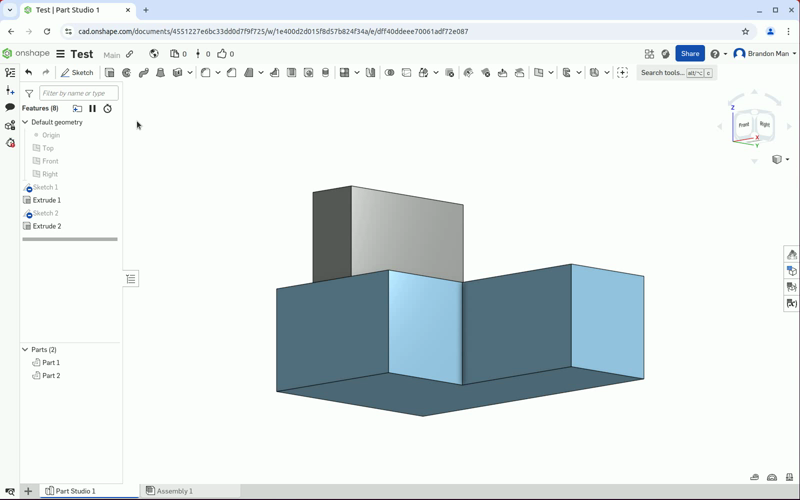
key(left, 3)
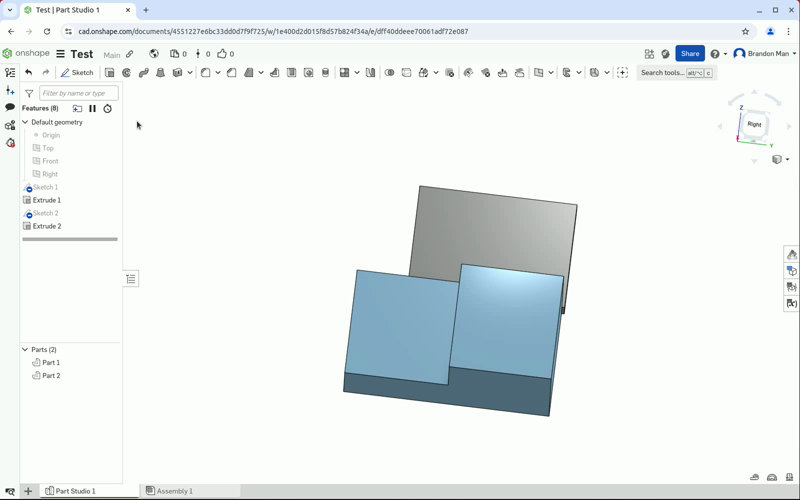
key(right, 3)
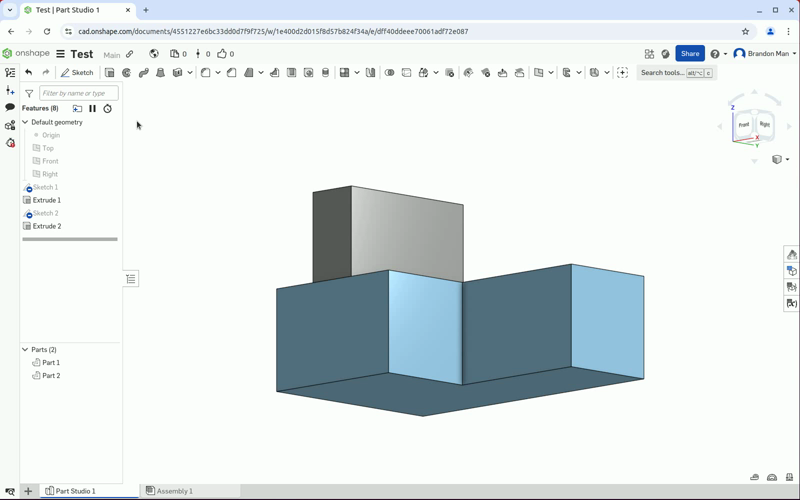
key(down, 3)
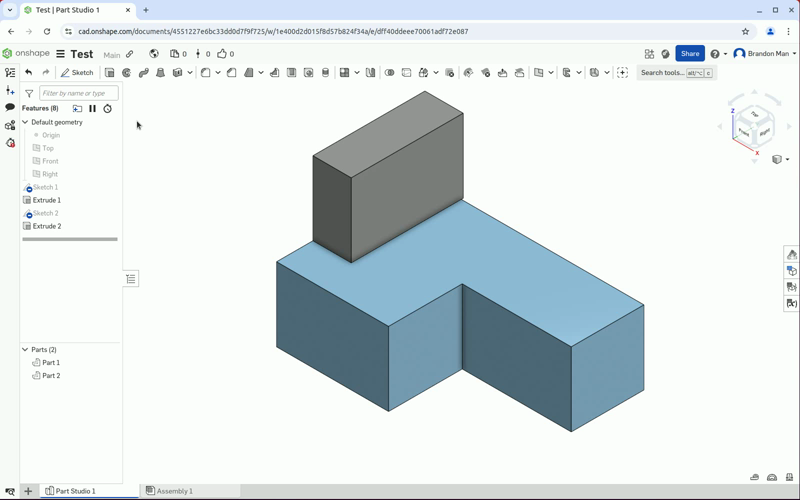
mouse_move(73, 189)
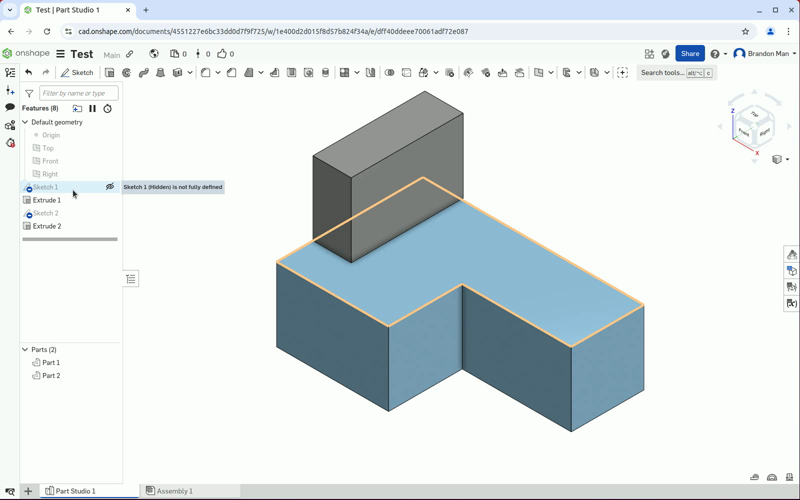
click(73, 189)